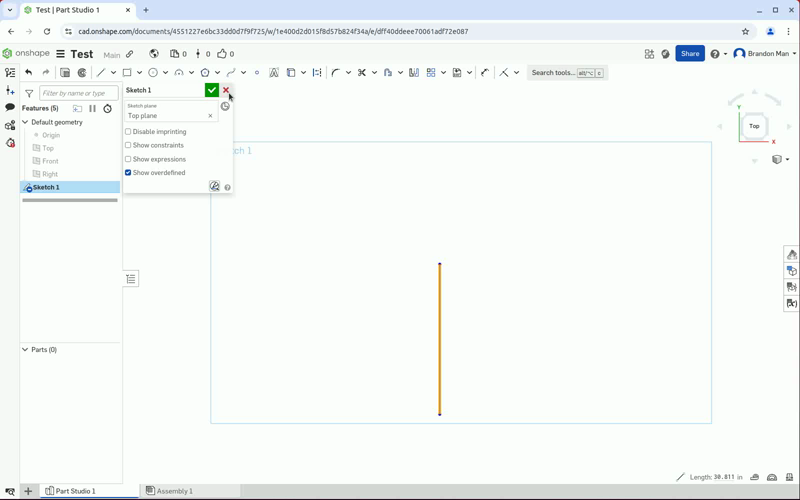
key(shift+h)
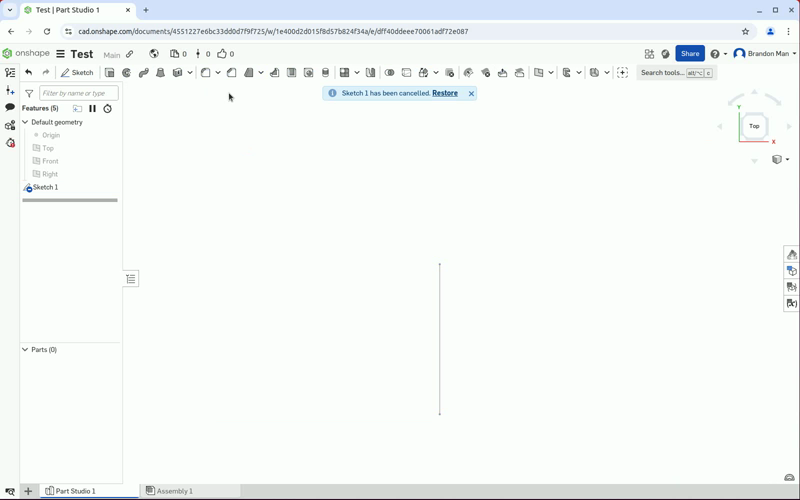
key(shift+s)
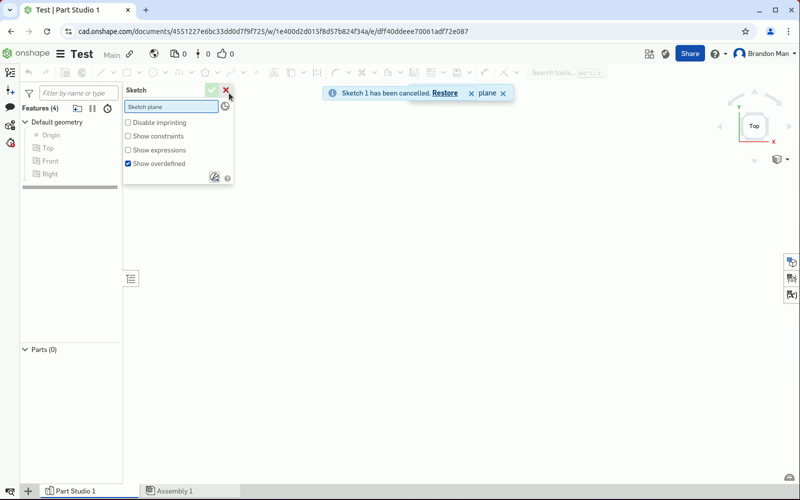
mouse_move(73, 150)
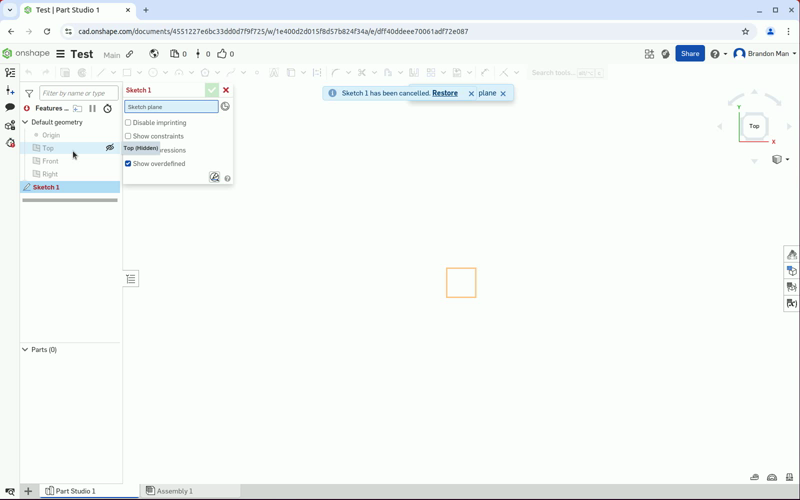
click(73, 150)
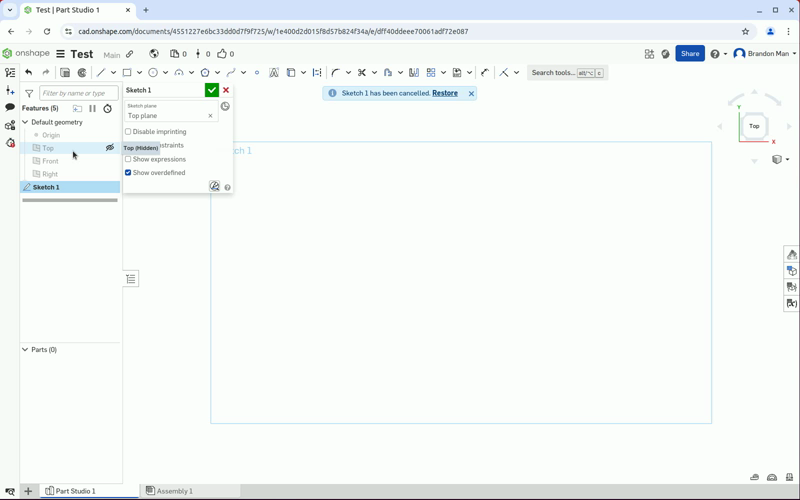
mouse_move(73, 352)
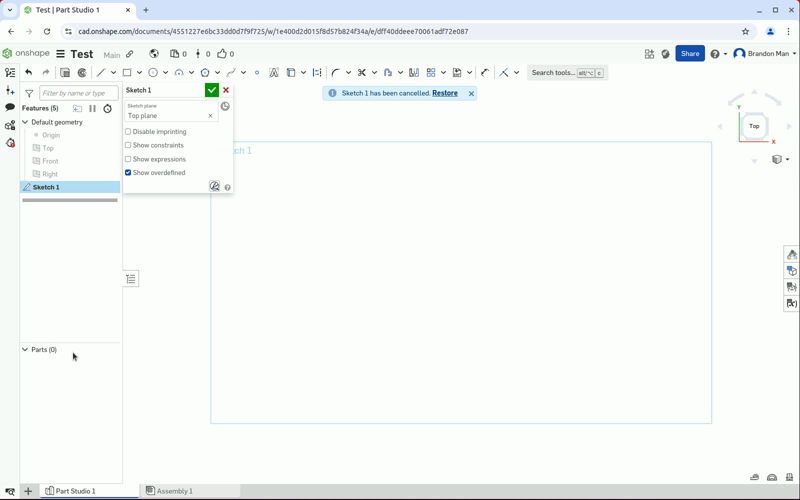
key(y)
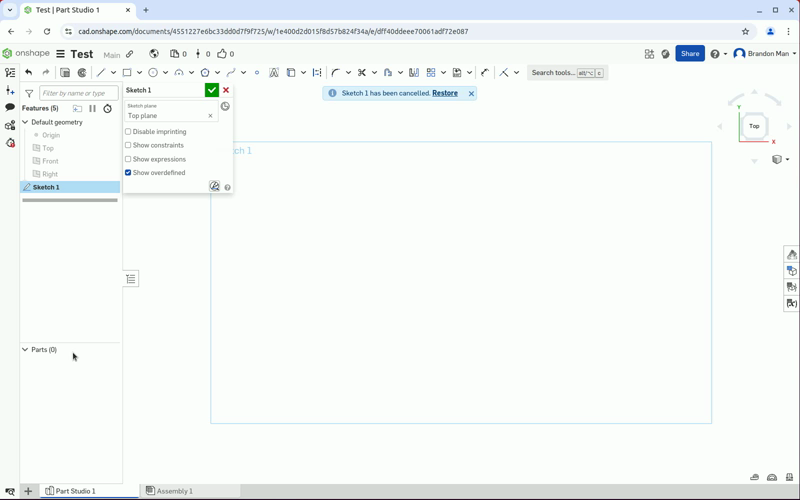
key(l)
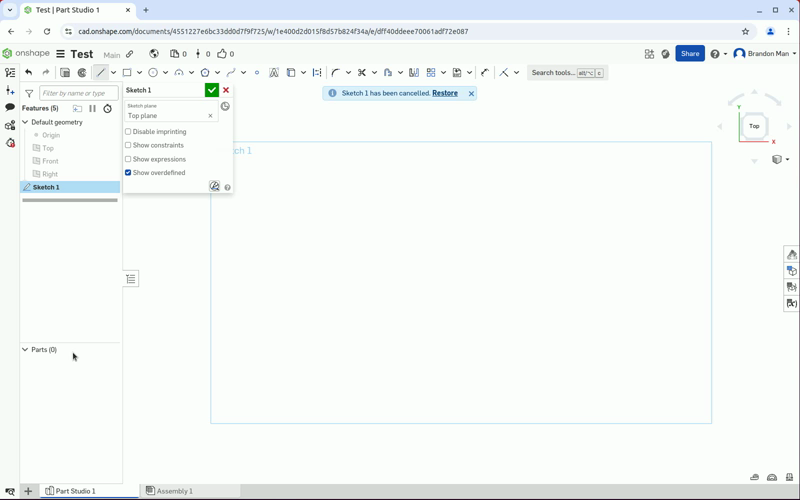
key_down(shift)
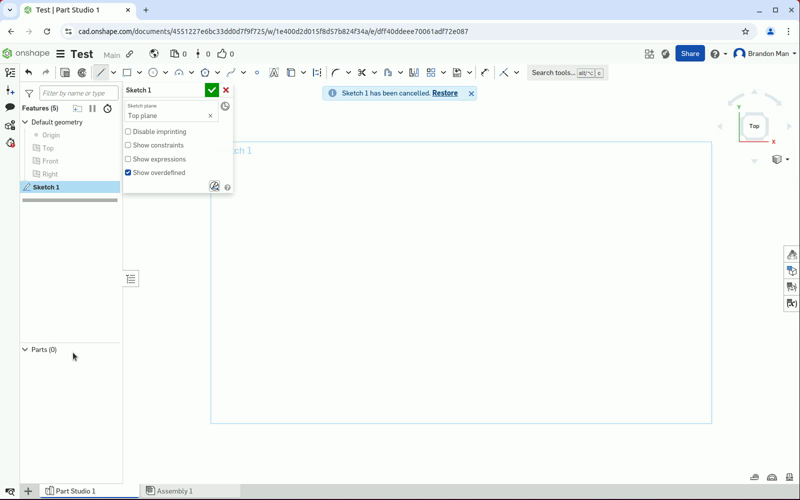
mouse_move(460, 282)
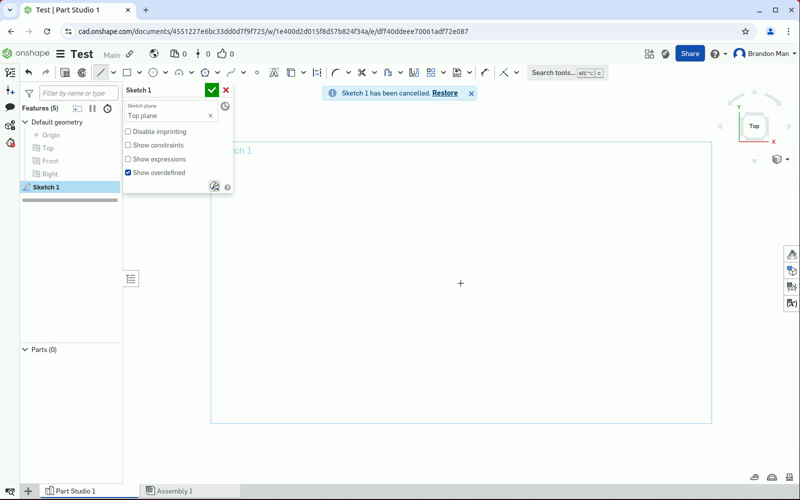
click(460, 282)
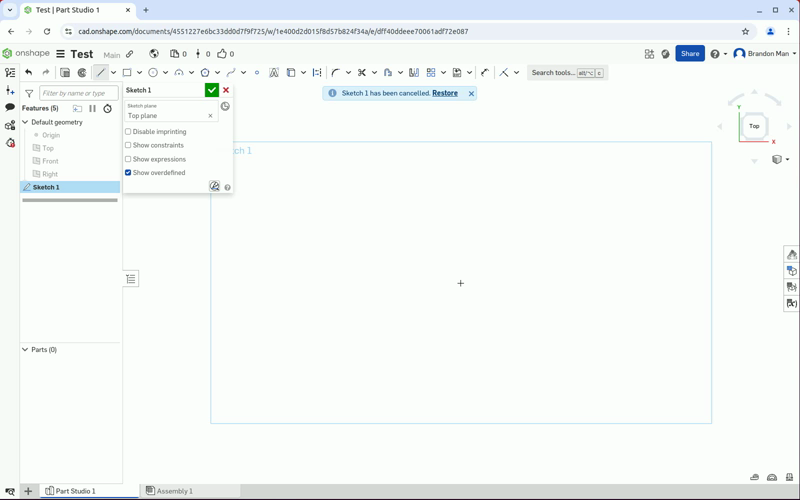
key_up(shift)
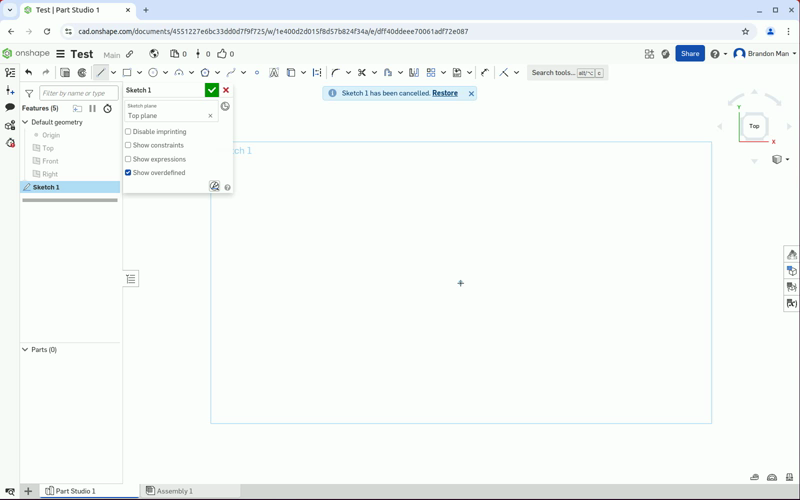
key_down(shift)
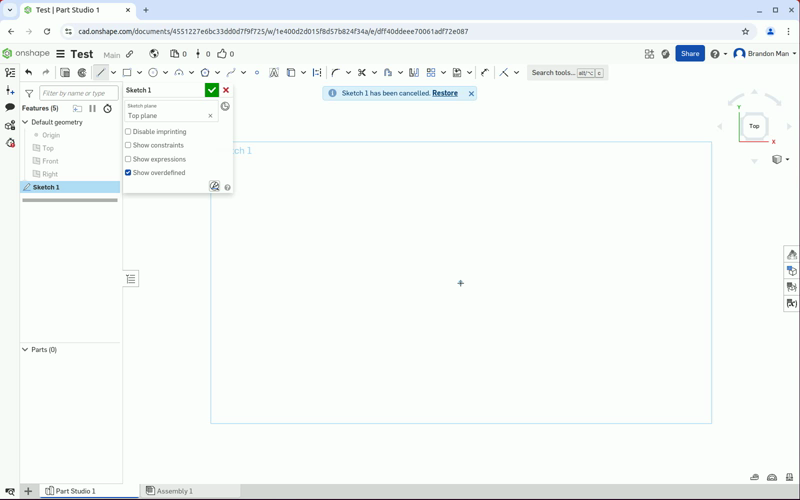
mouse_move(573, 282)
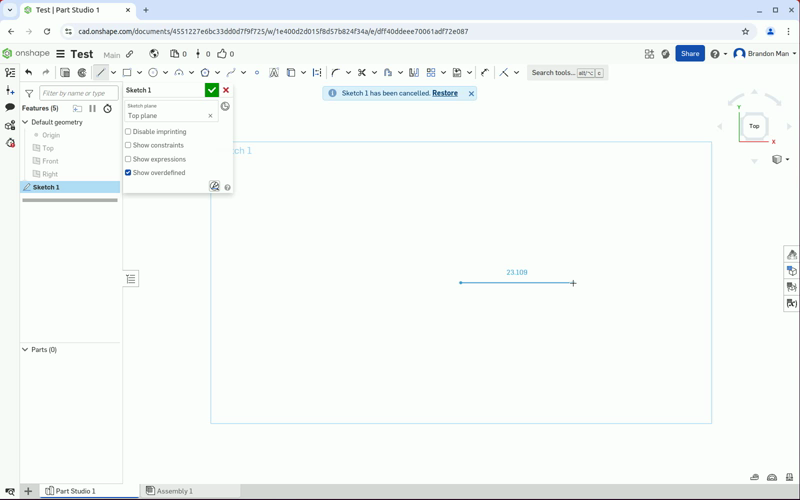
click(573, 282)
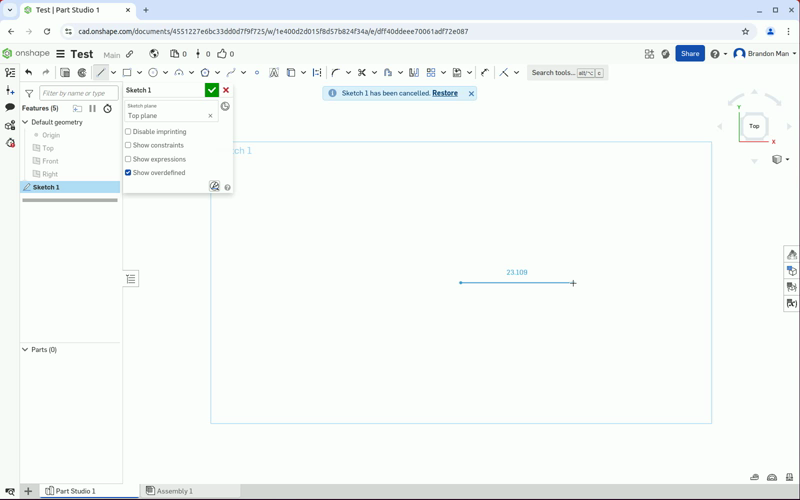
key_up(shift)
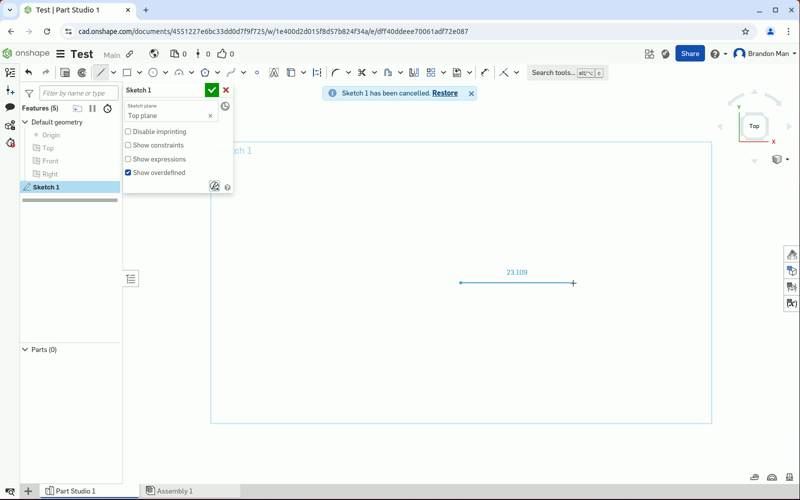
key_down(shift)
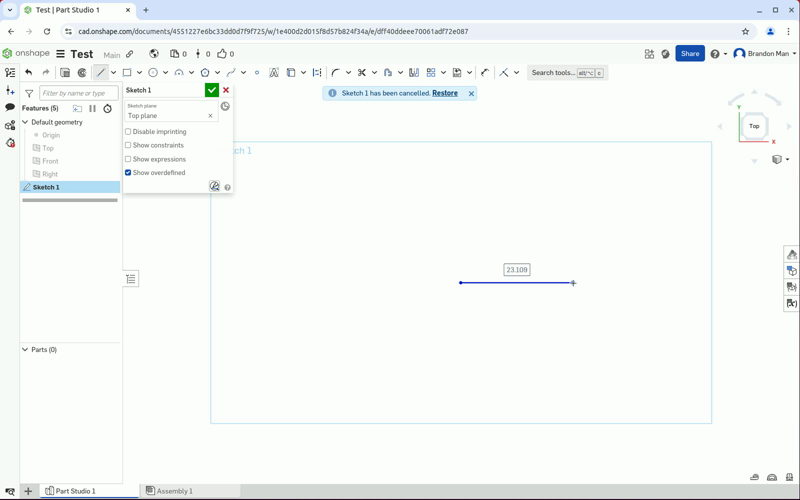
mouse_move(573, 208)
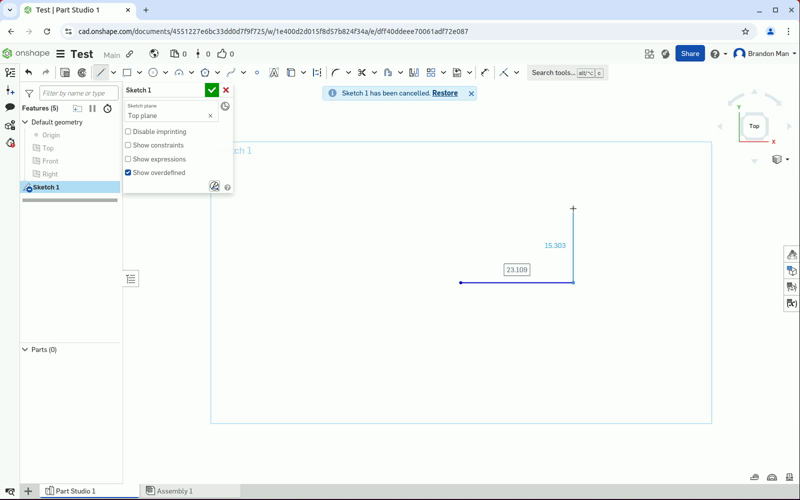
click(573, 208)
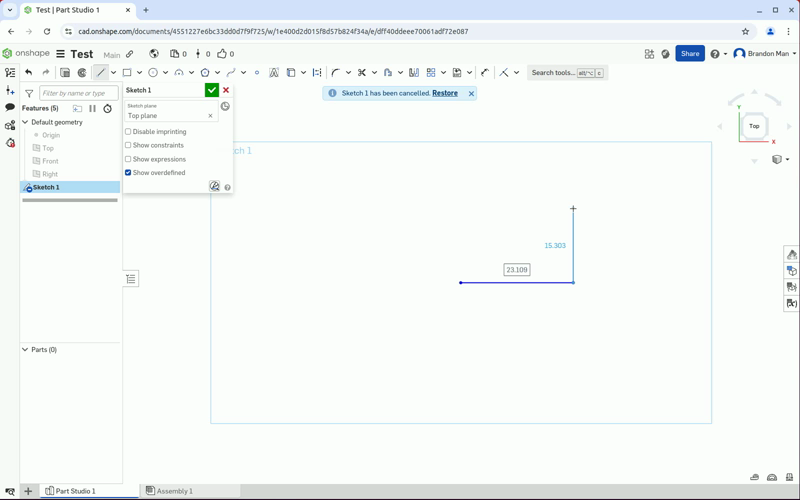
key_up(shift)
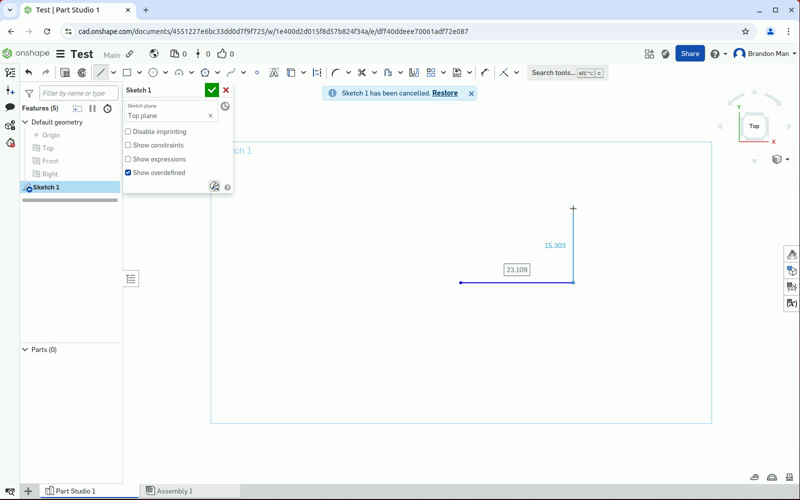
key_down(shift)
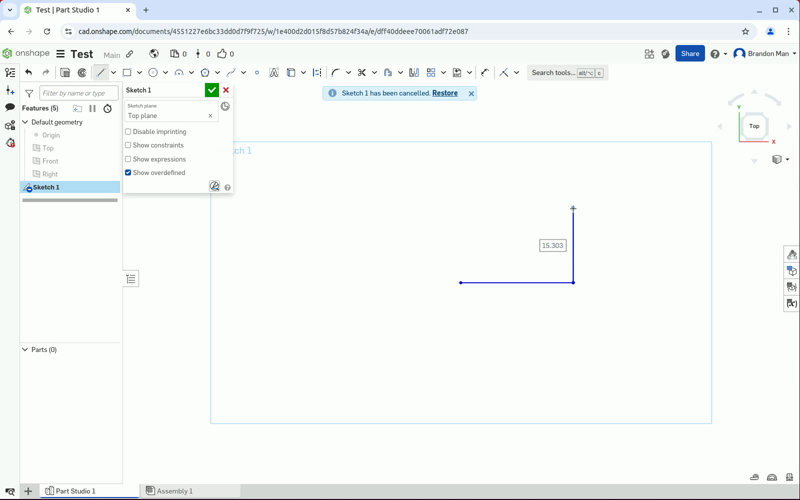
mouse_move(460, 208)
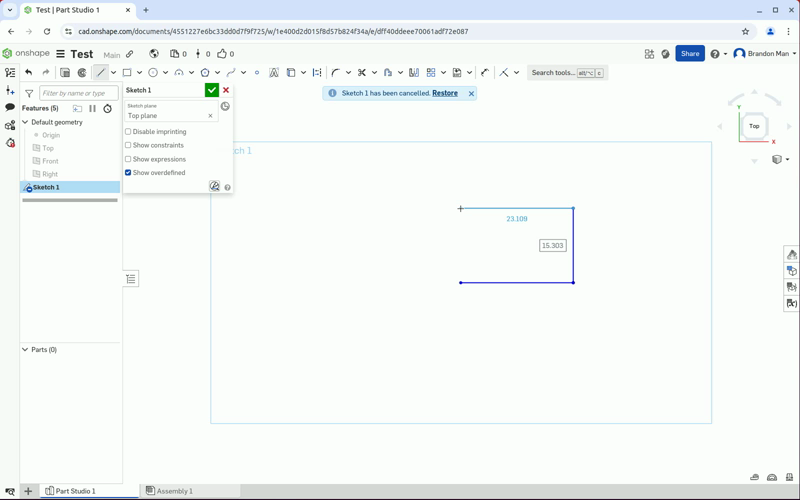
click(460, 208)
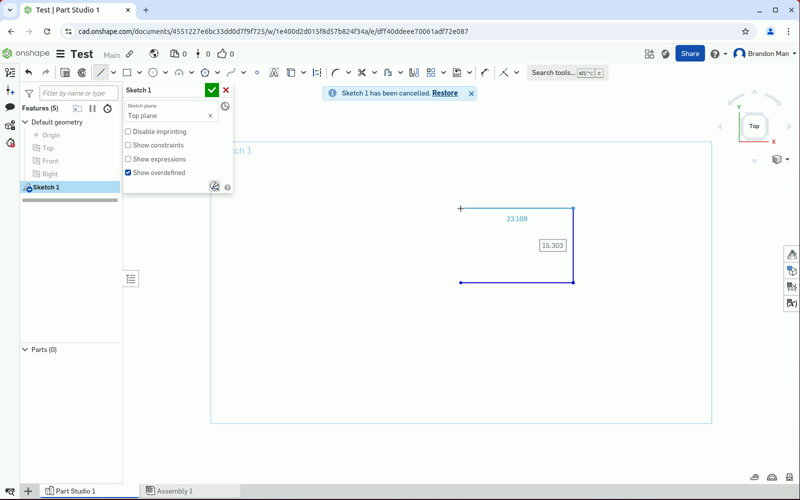
key_up(shift)
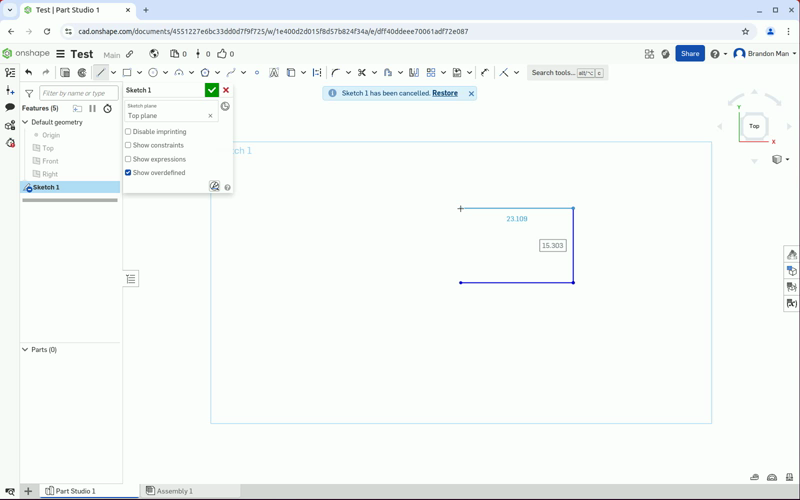
key_down(shift)
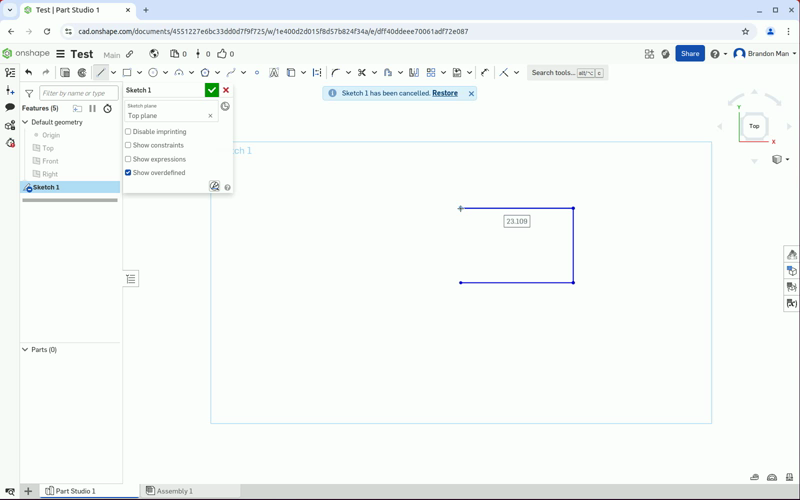
mouse_move(460, 282)
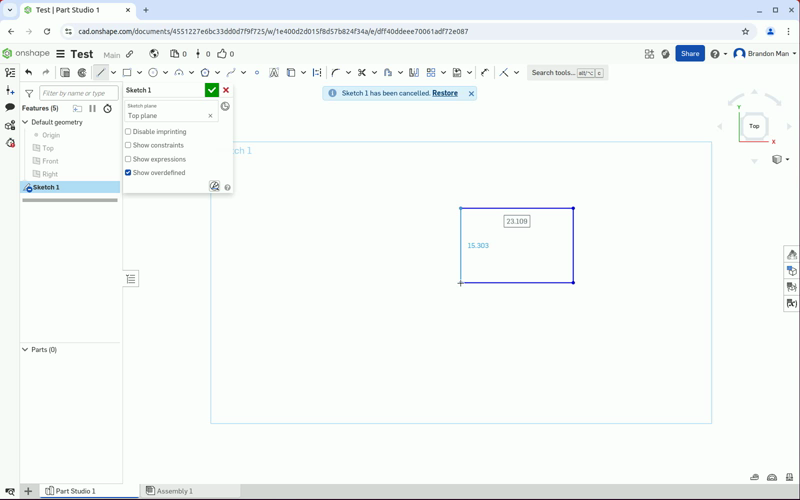
key_up(shift)
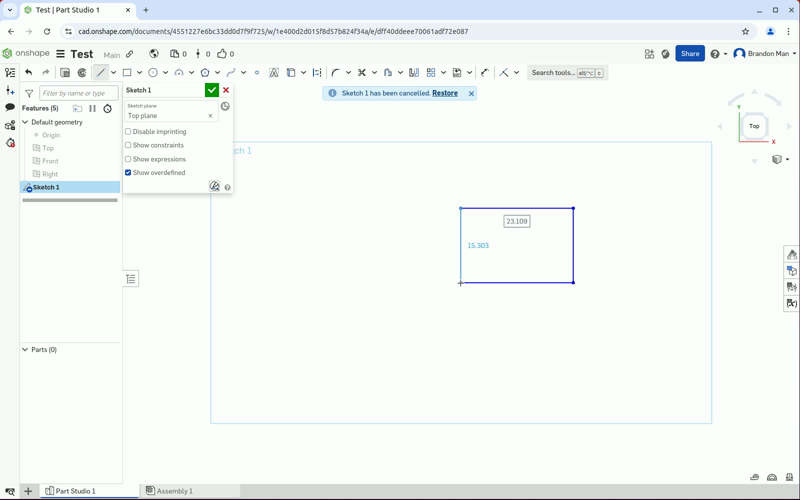
click(460, 282)
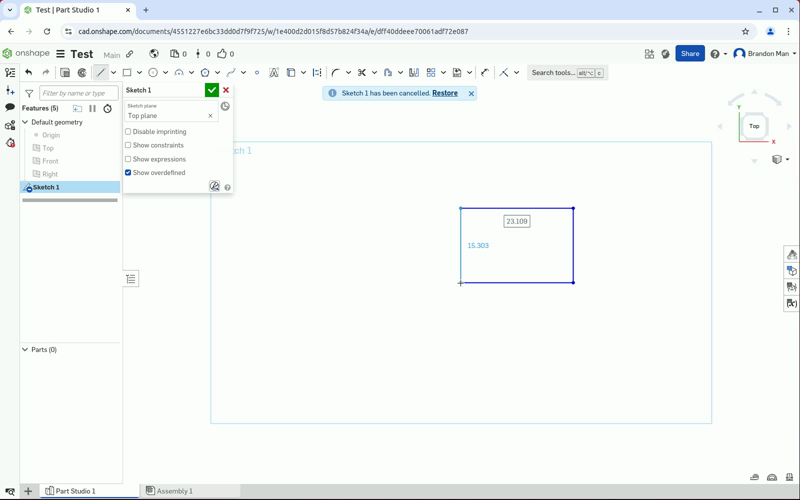
key(esc)
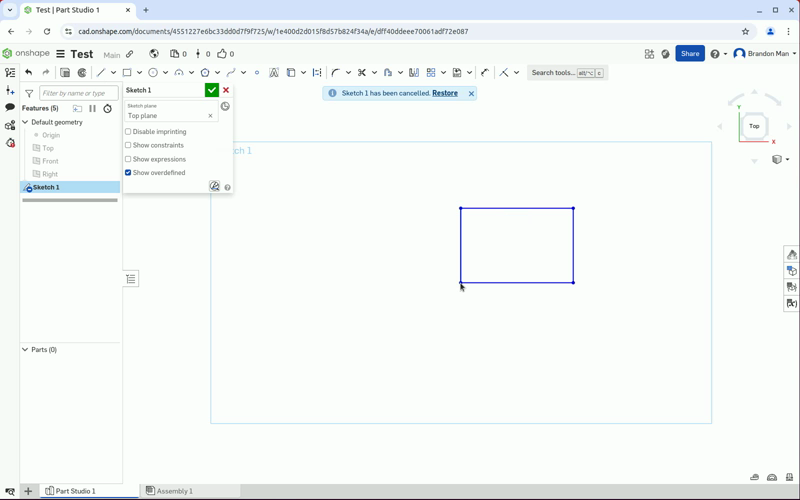
mouse_move(567, 250)
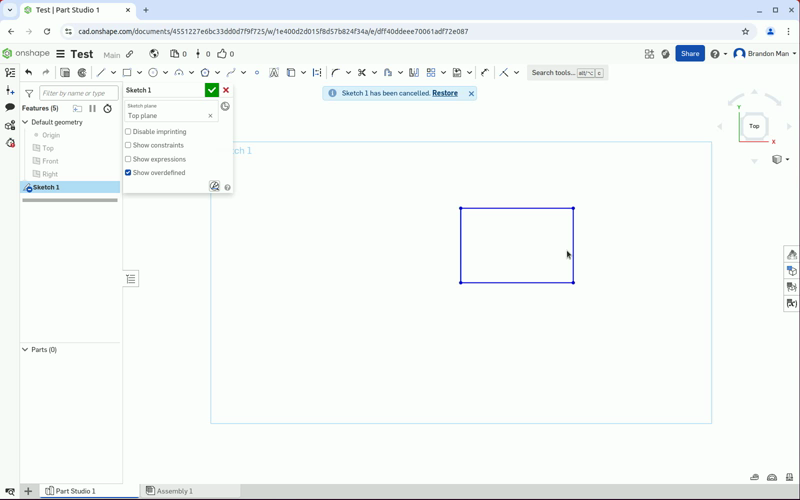
click(567, 250)
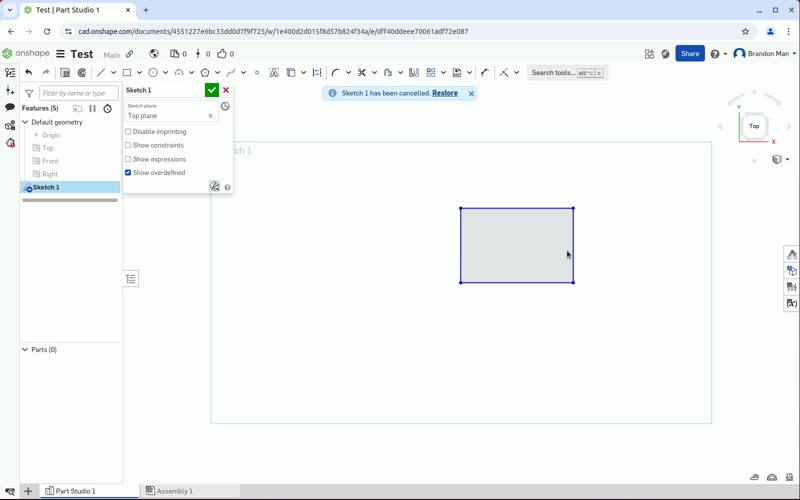
mouse_move(73, 352)
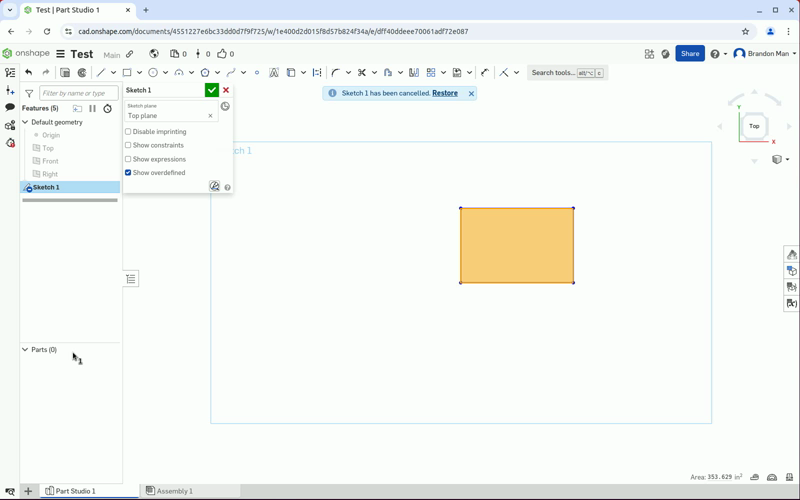
key(shift+y)
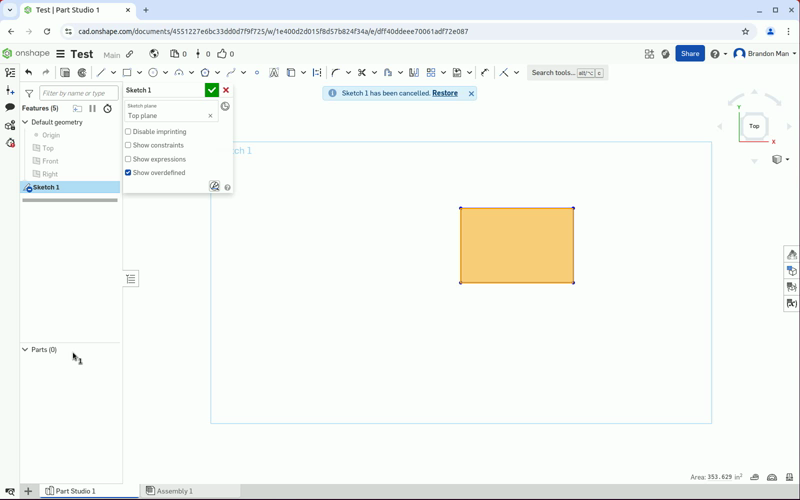
key(shift+e)
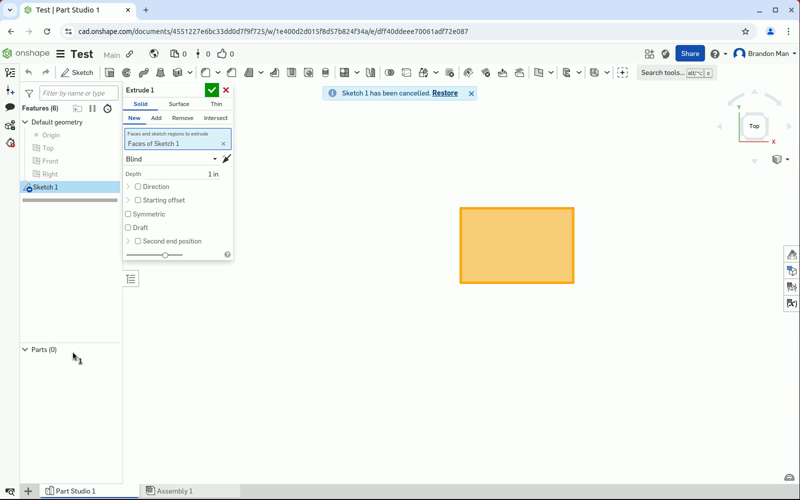
mouse_move(143, 106)
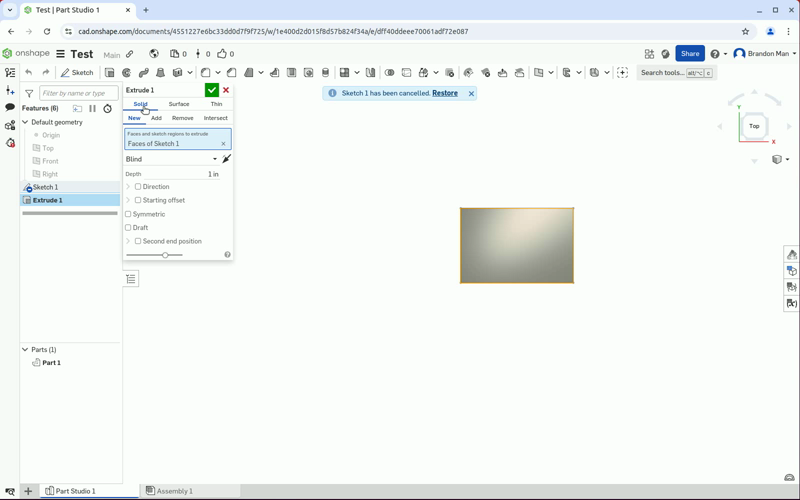
click(143, 106)
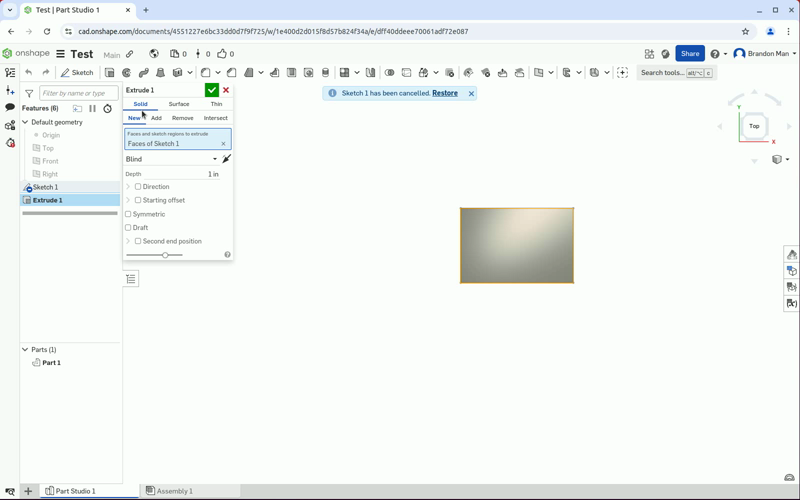
mouse_move(137, 120)
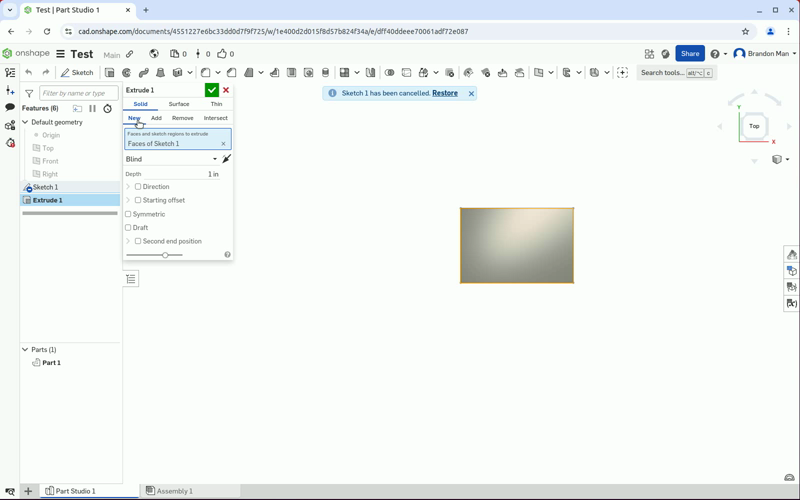
click(137, 120)
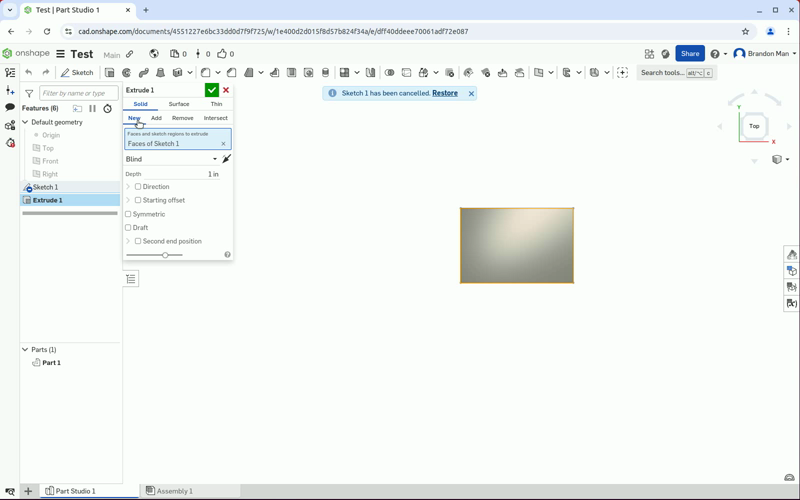
key(tab, 4)
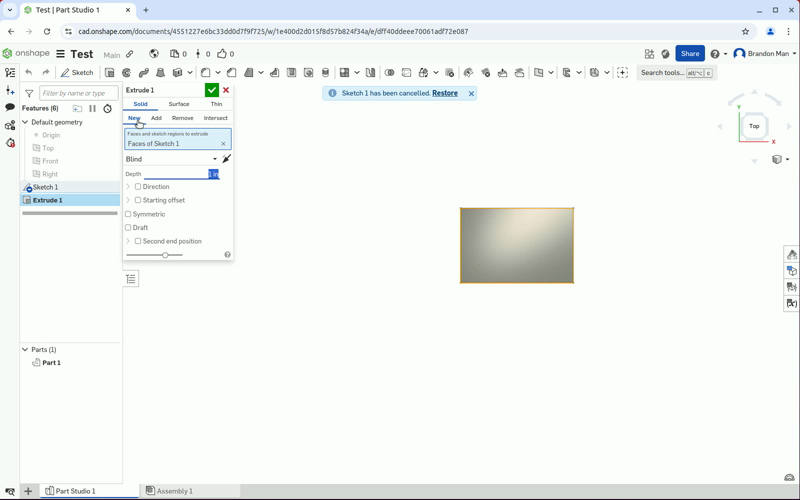
text(-15.405)
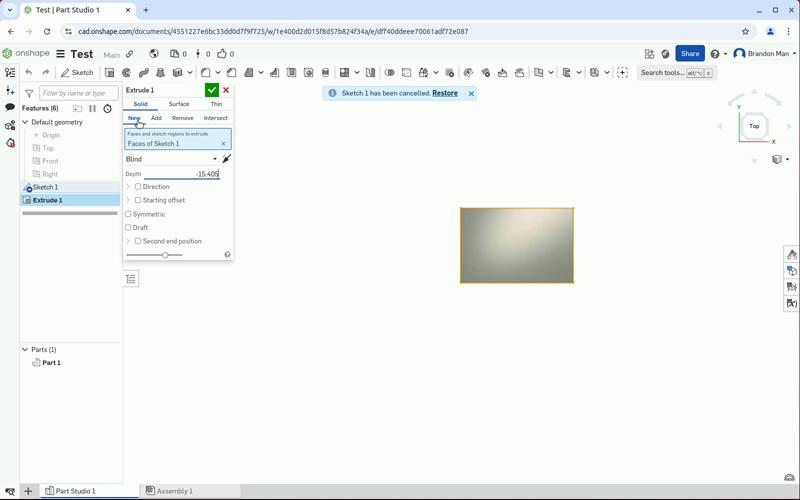
key(enter)
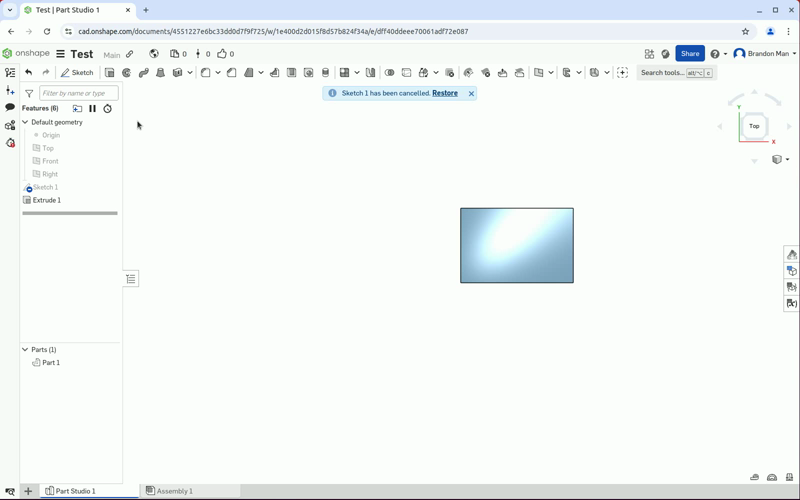
key(shift+h)
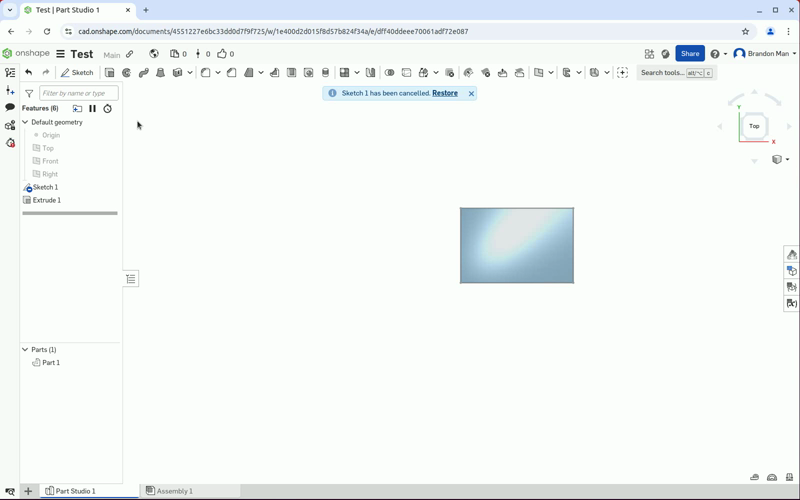
key(shift+h)
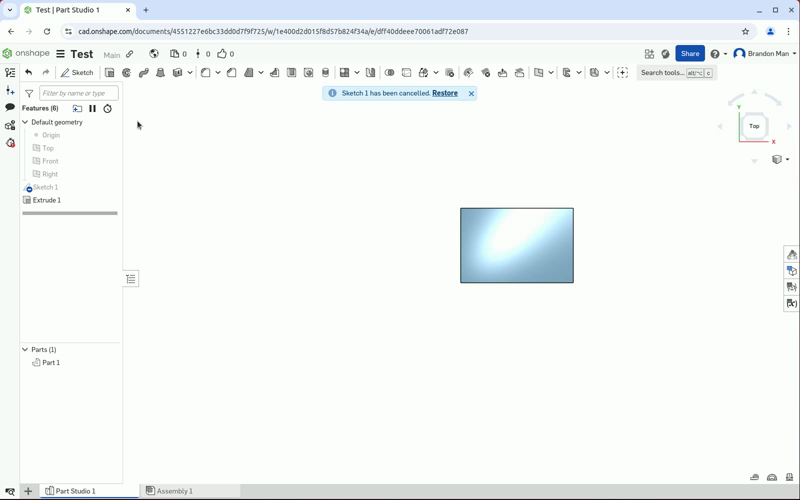
mouse_move(73, 189)
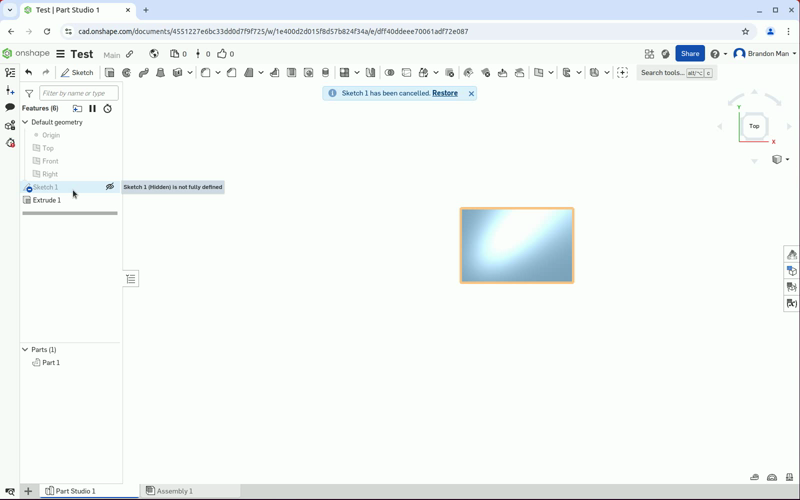
click(73, 189)
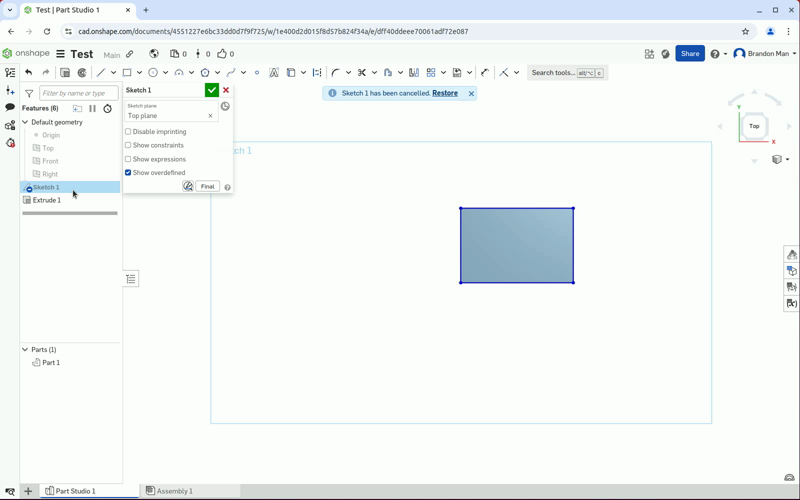
mouse_move(229, 92)
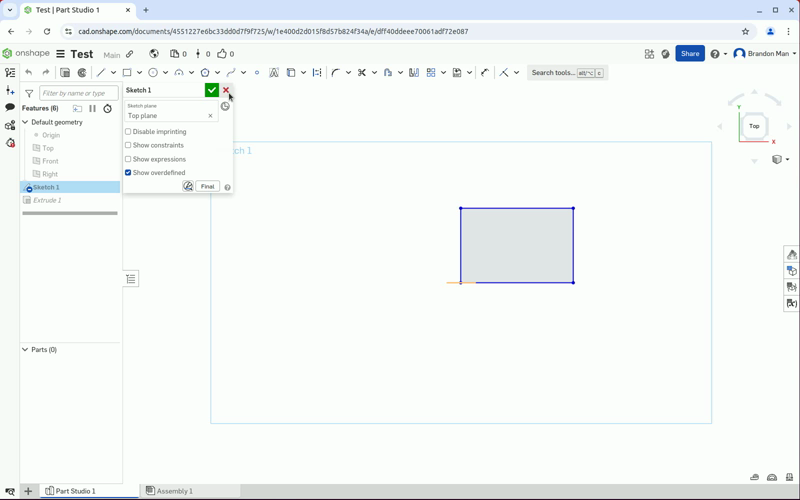
click(229, 92)
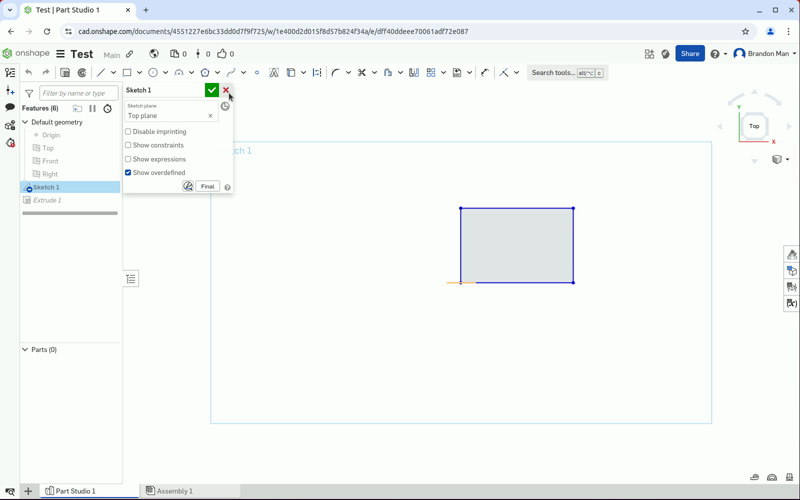
key(shift+s)
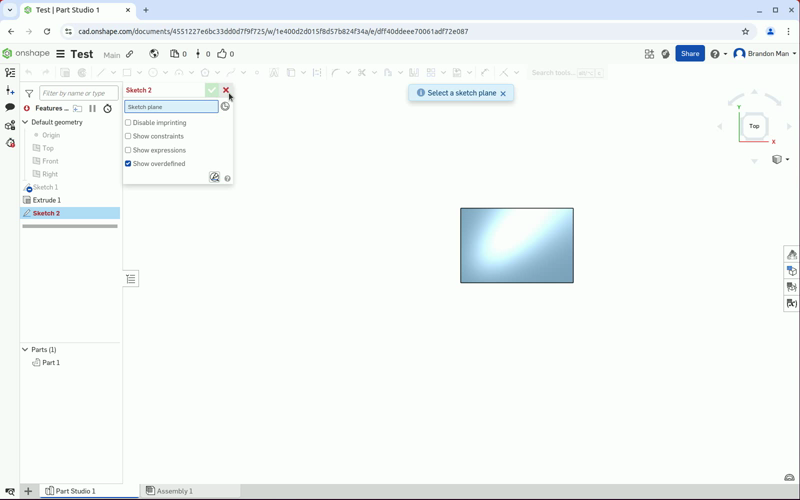
mouse_move(73, 150)
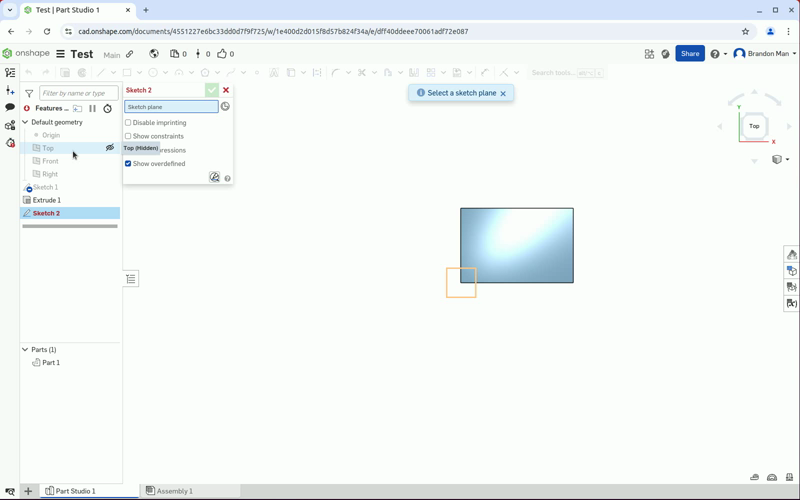
click(73, 150)
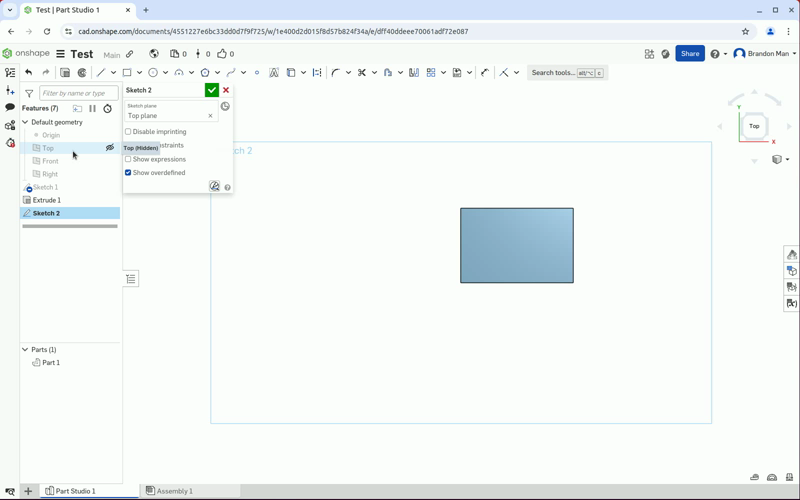
mouse_move(73, 352)
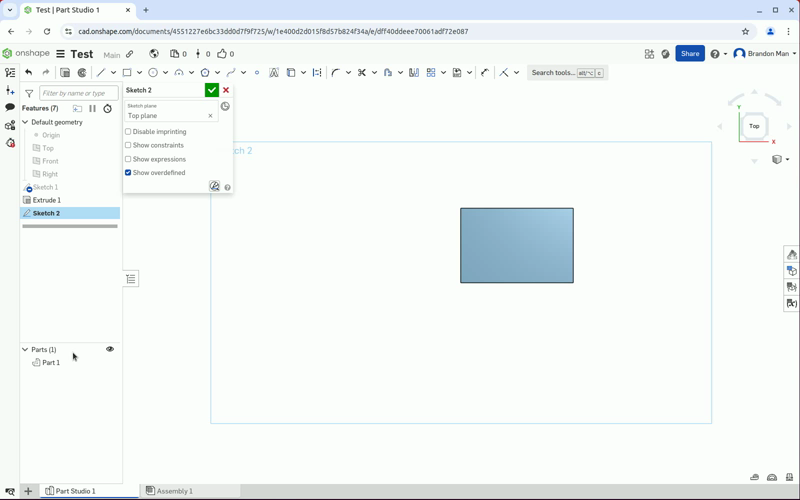
key(y)
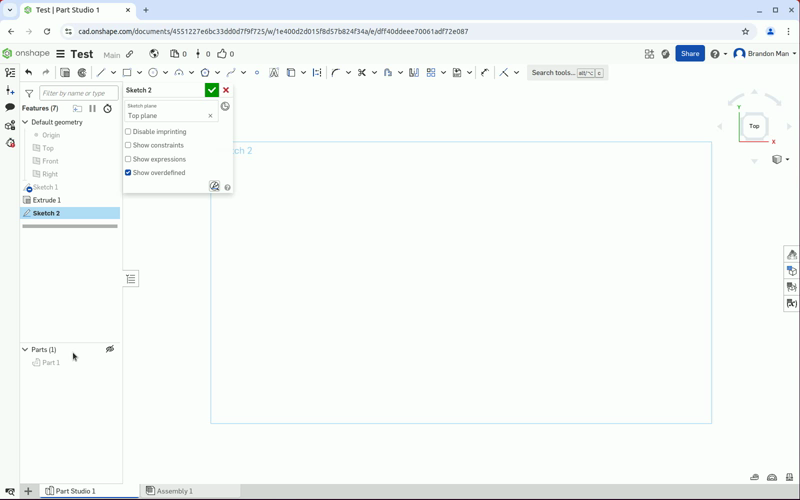
key(l)
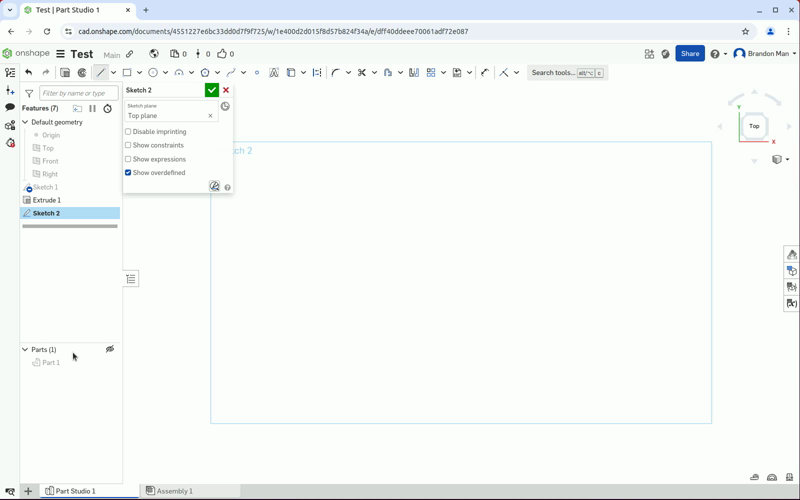
key_down(shift)
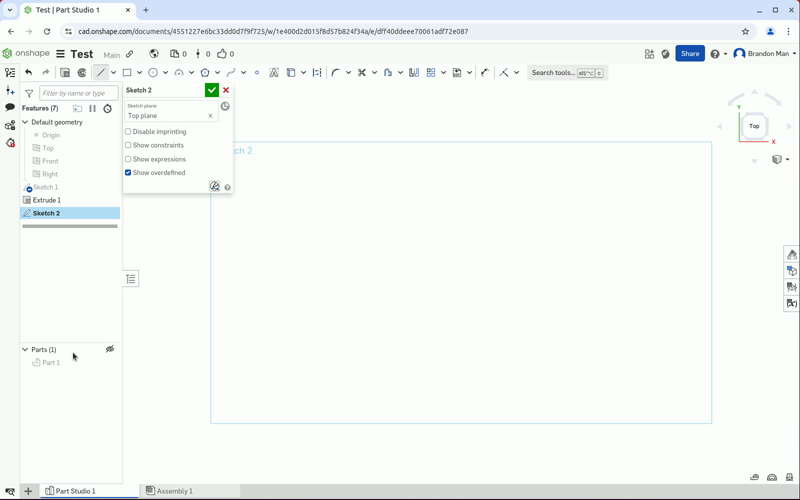
mouse_move(498, 282)
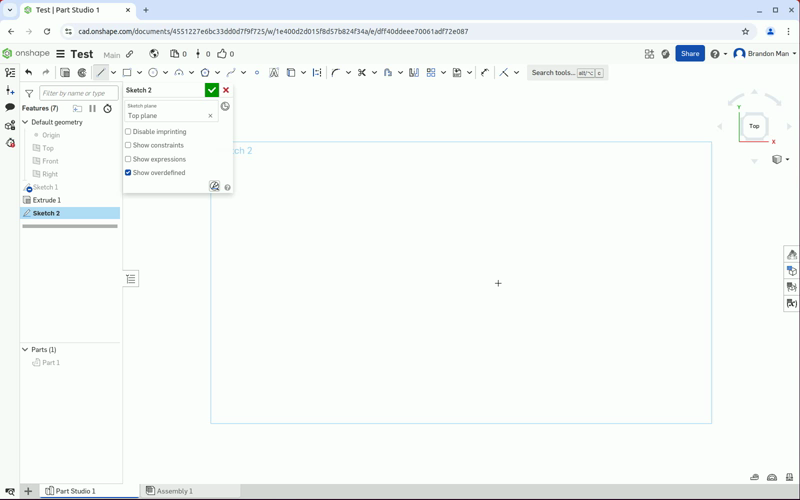
click(498, 282)
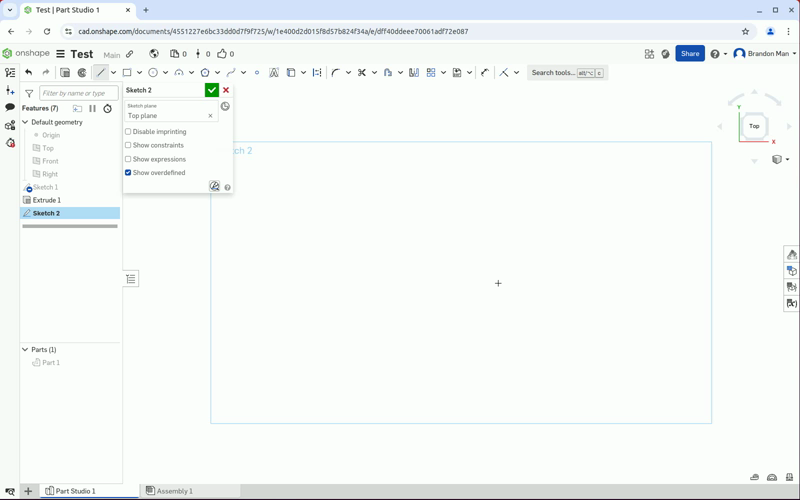
key_up(shift)
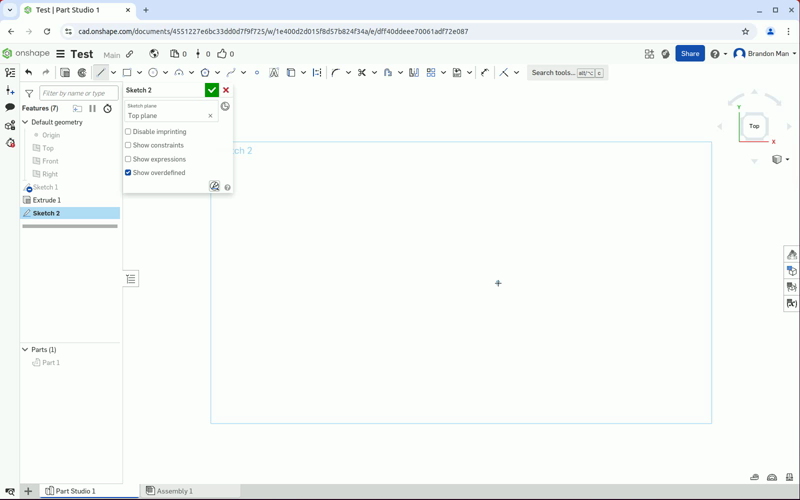
key_down(shift)
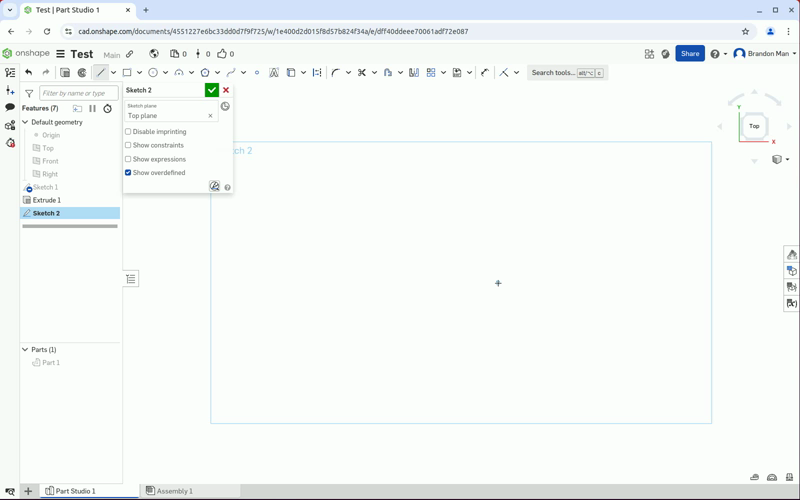
mouse_move(573, 282)
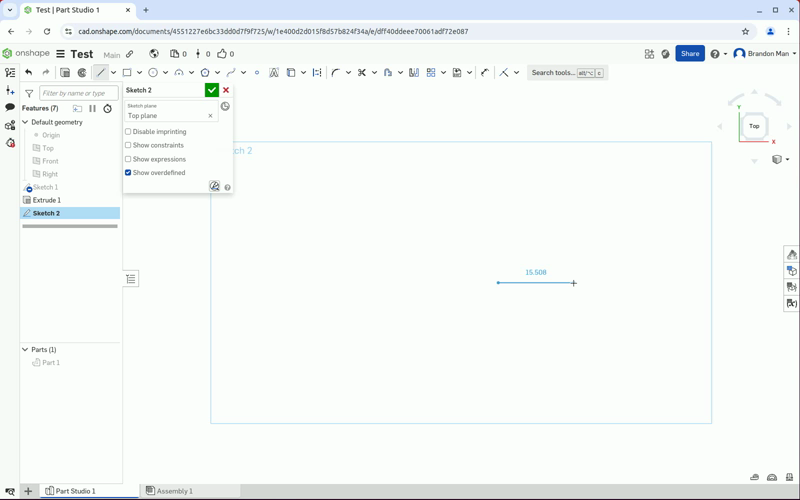
click(573, 282)
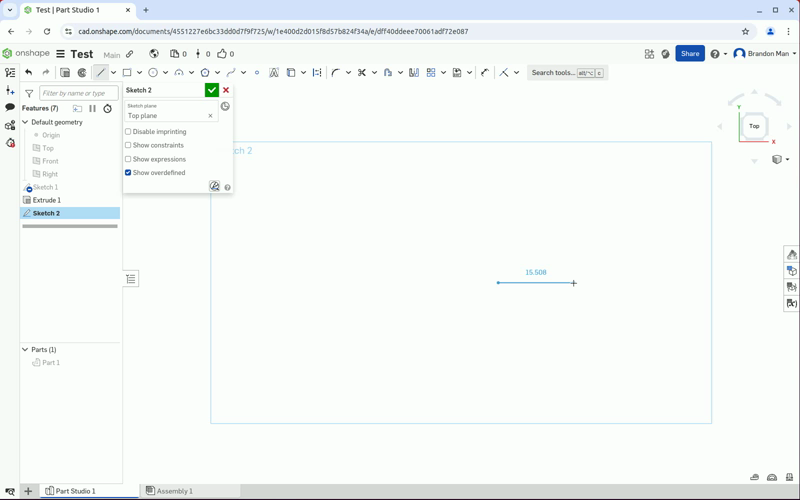
key_up(shift)
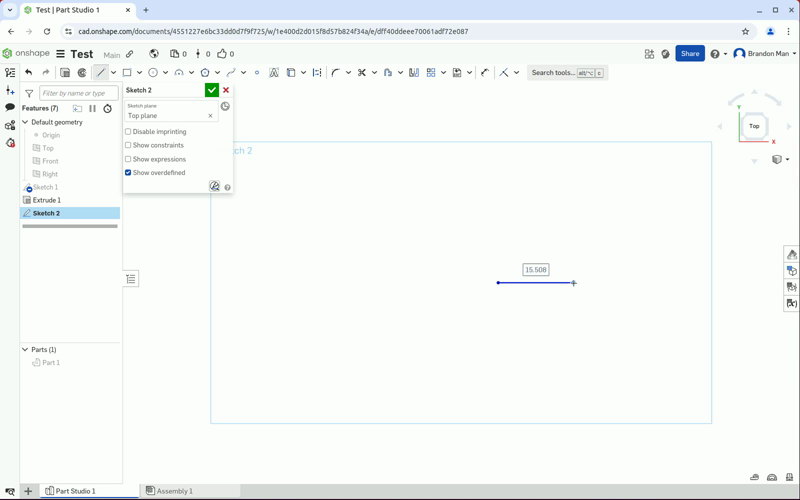
key_down(shift)
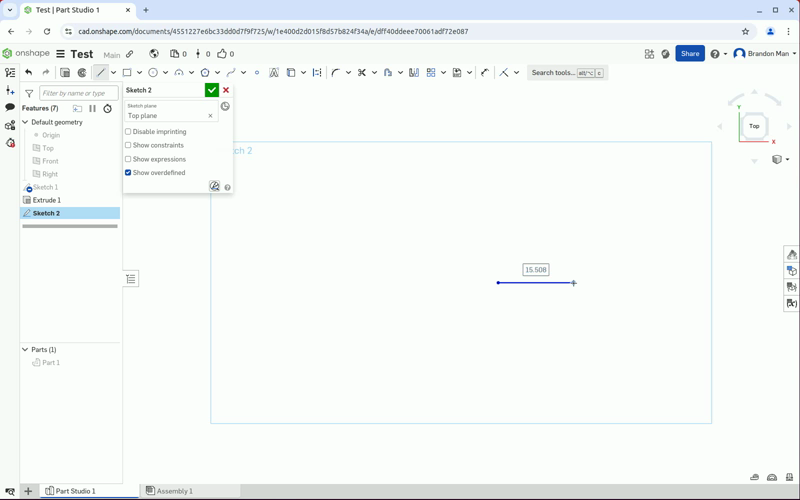
mouse_move(573, 207)
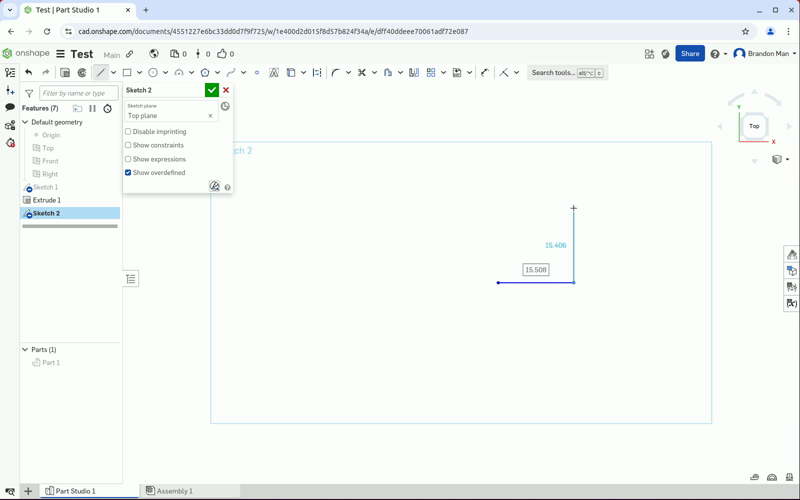
click(573, 207)
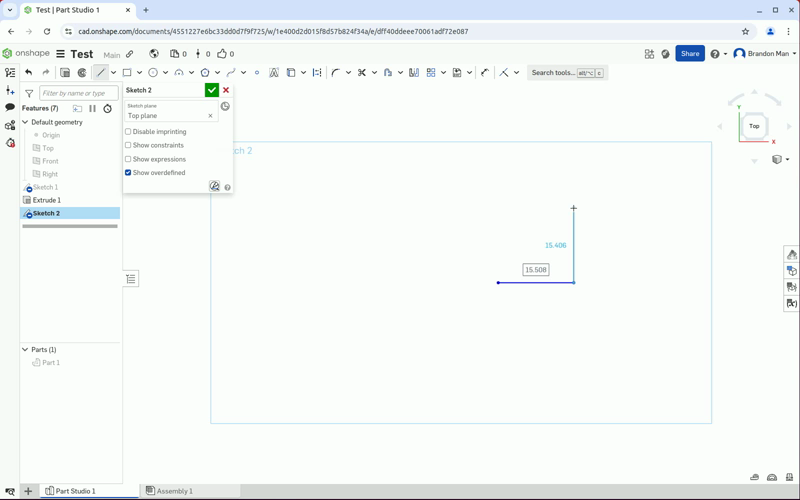
key_up(shift)
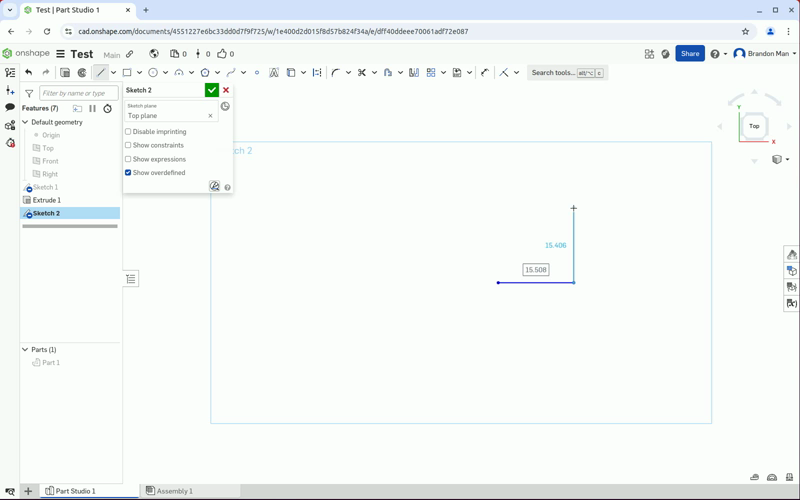
key_down(shift)
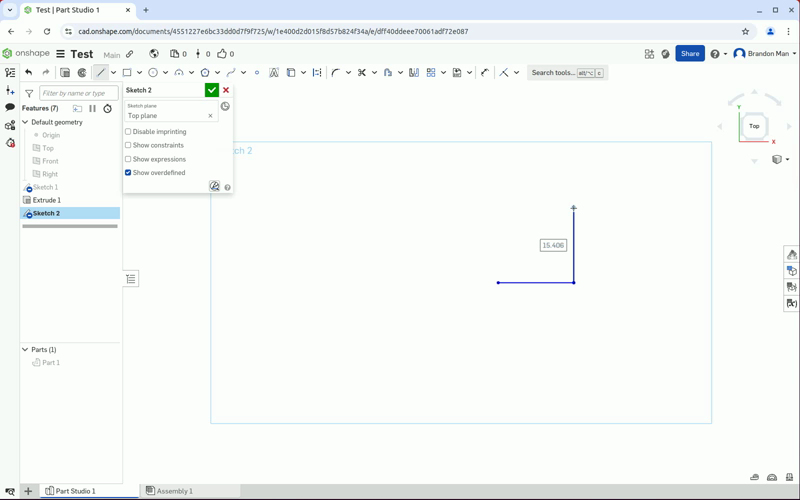
mouse_move(498, 207)
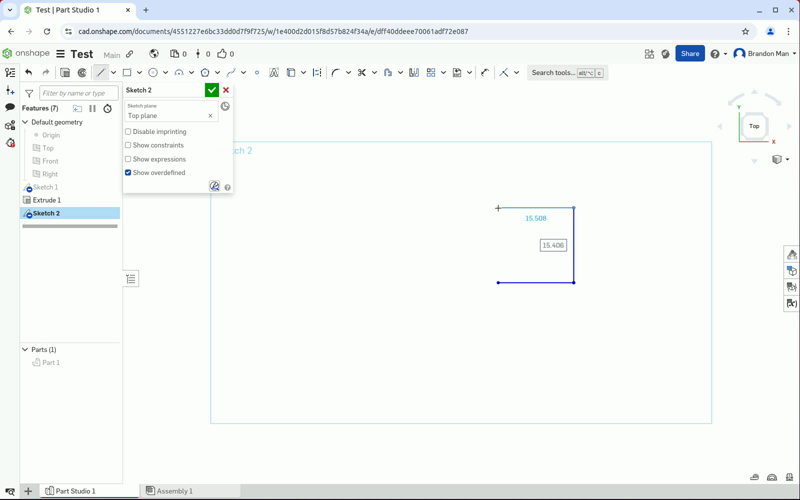
click(498, 207)
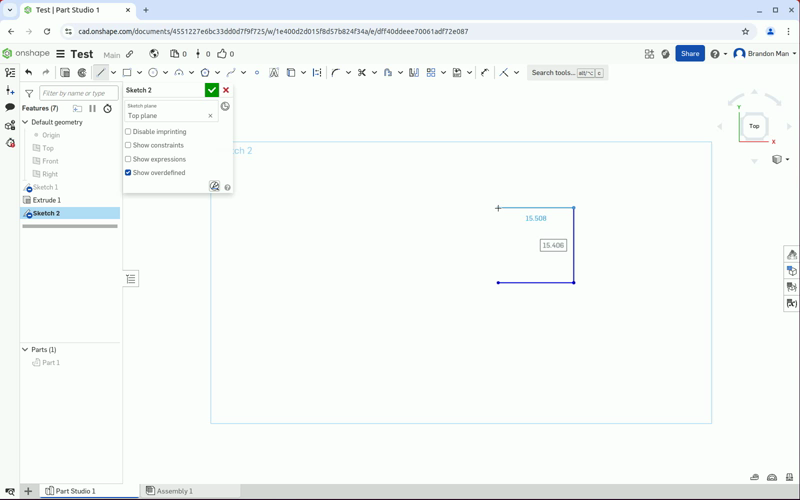
key_up(shift)
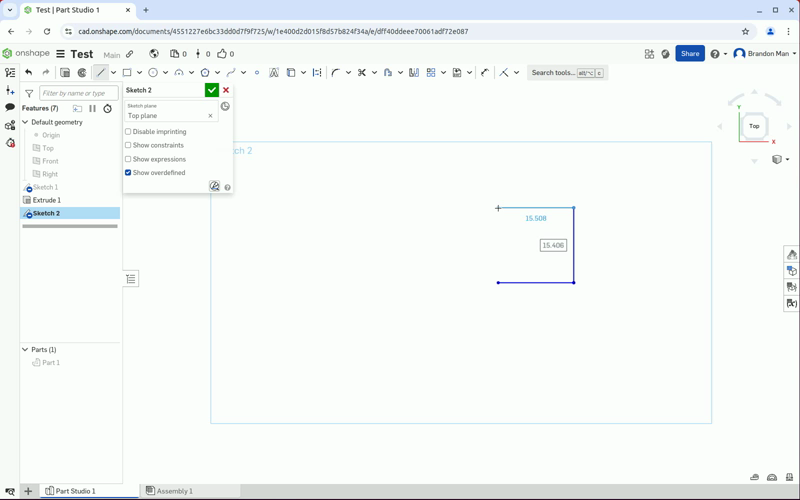
key_down(shift)
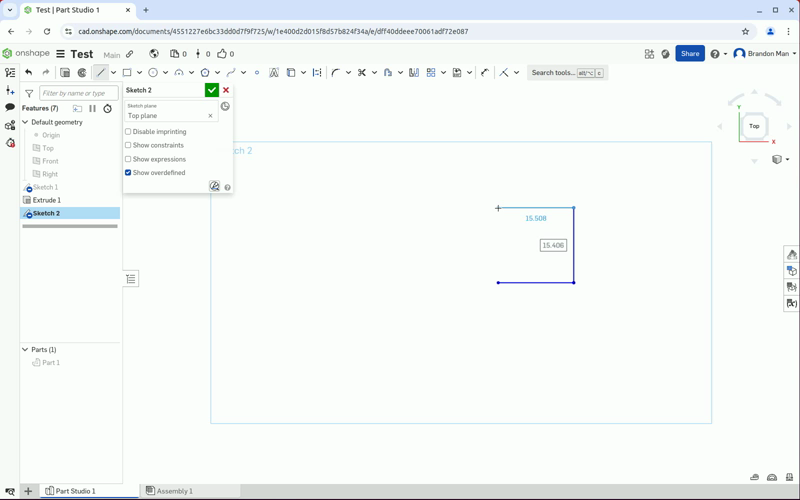
mouse_move(498, 282)
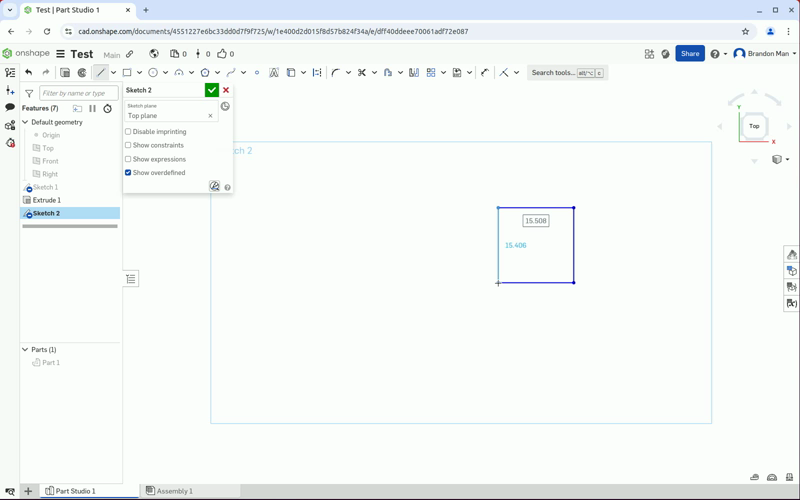
key_up(shift)
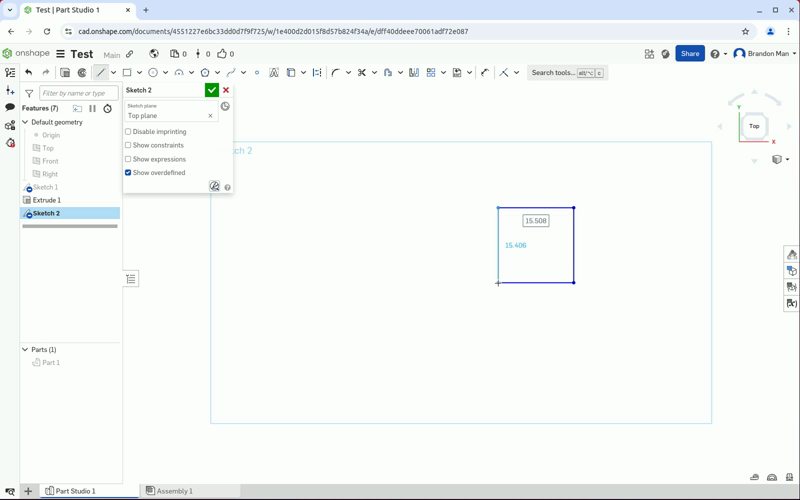
click(498, 282)
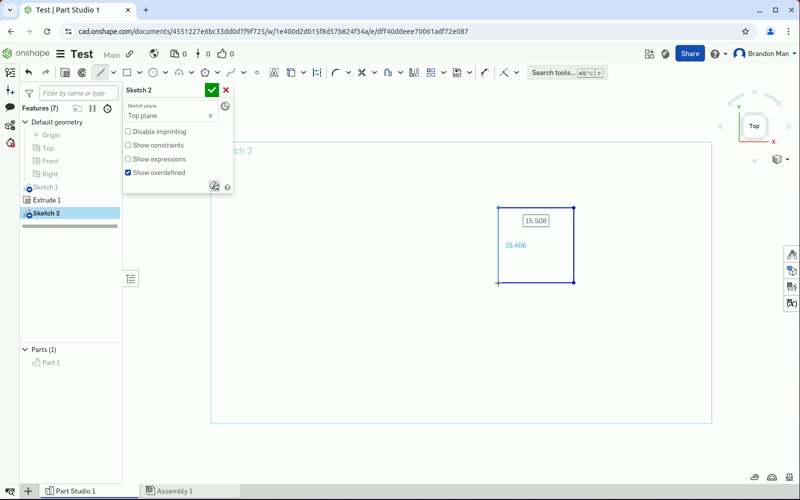
key(esc)
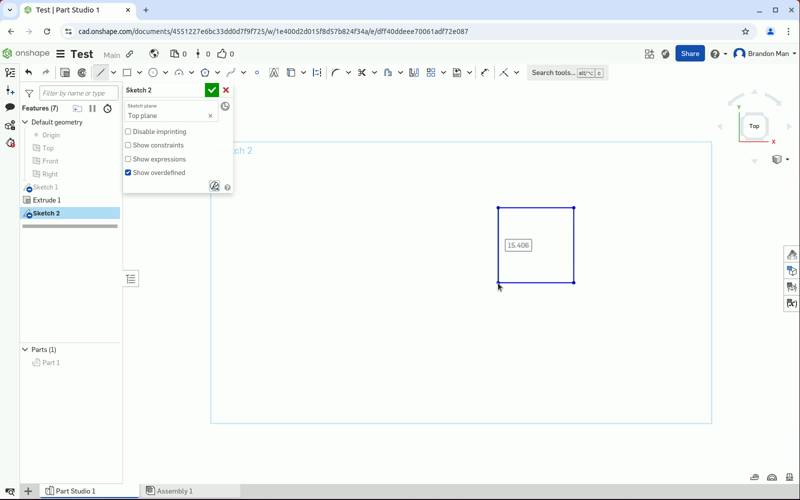
mouse_move(542, 230)
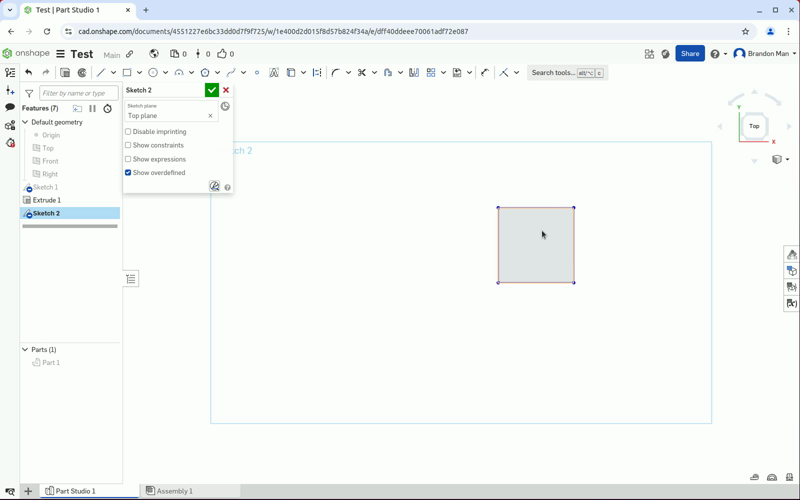
click(542, 230)
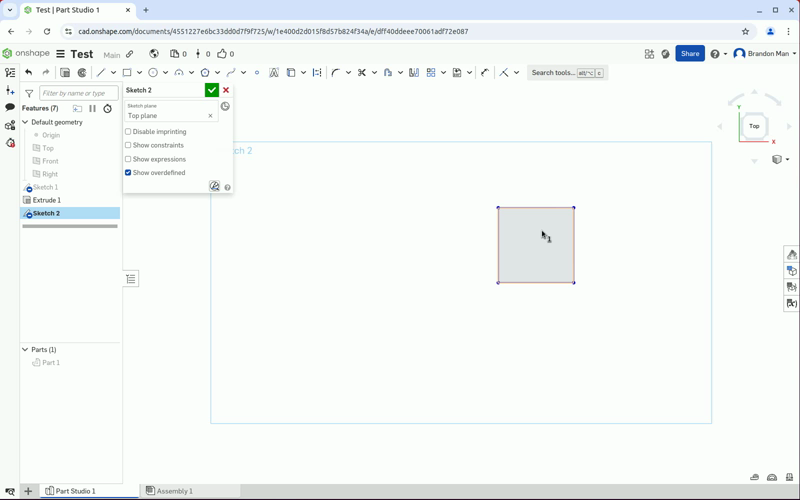
mouse_move(73, 352)
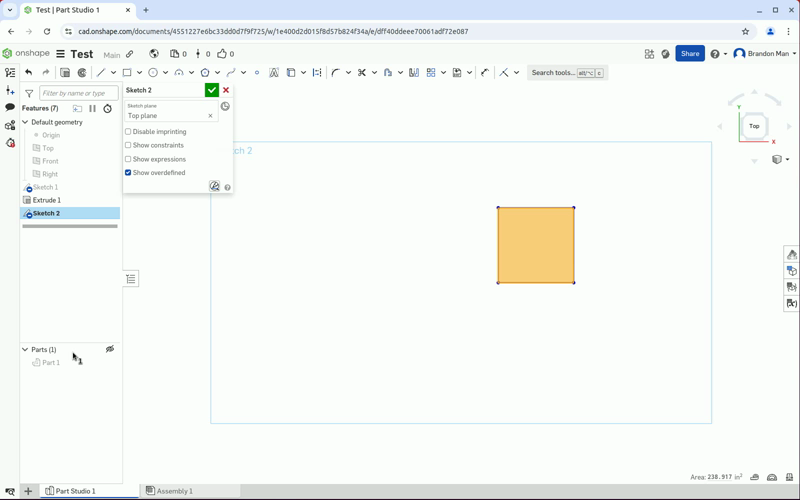
key(shift+y)
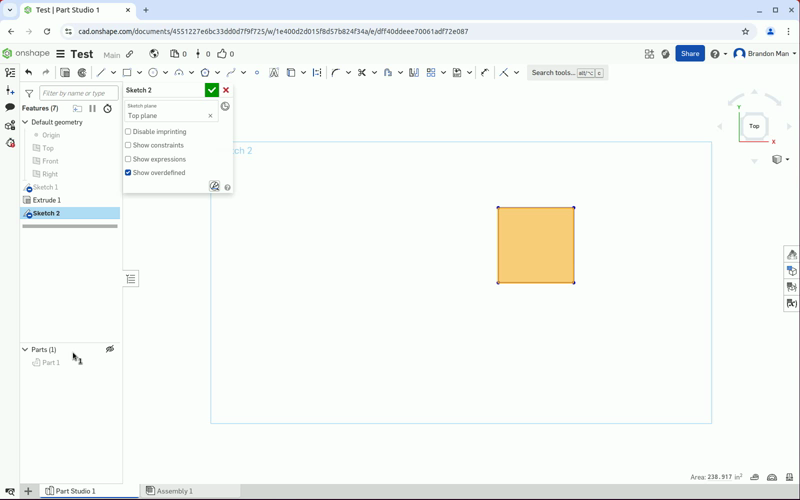
key(shift+e)
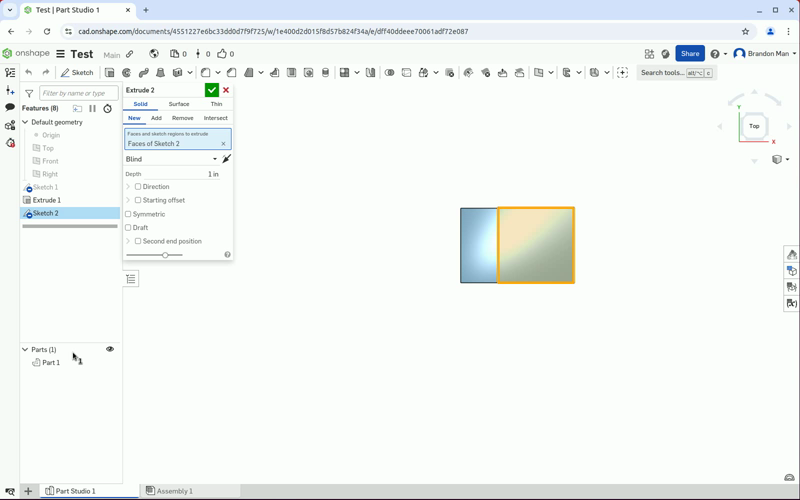
mouse_move(143, 106)
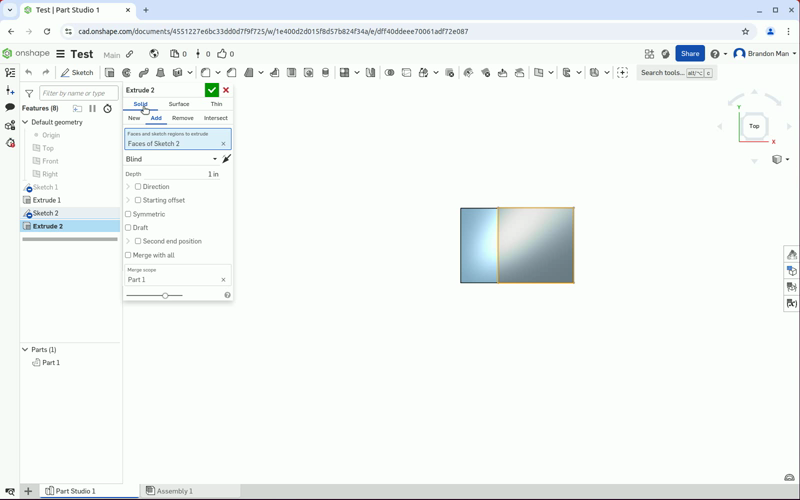
click(143, 106)
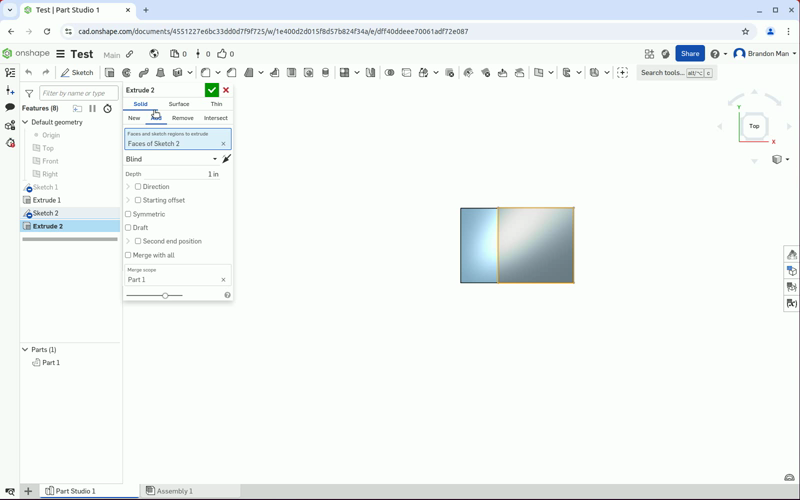
mouse_move(186, 120)
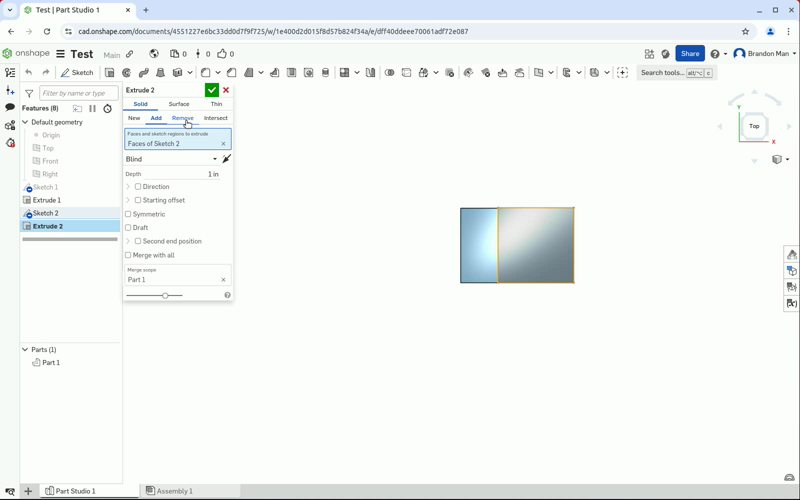
click(186, 120)
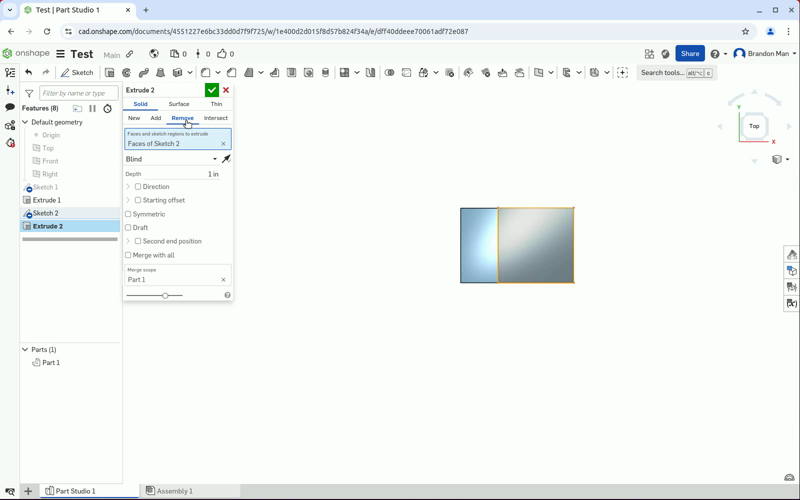
key(tab, 4)
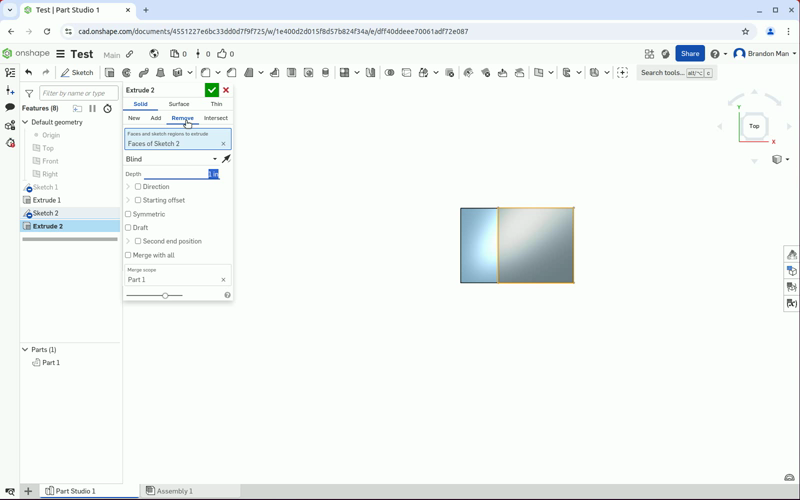
text(7.703)
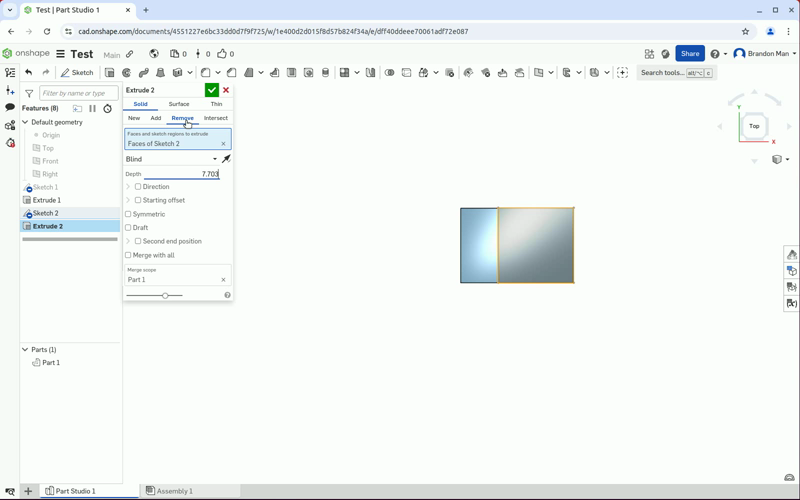
key(tab, 6)
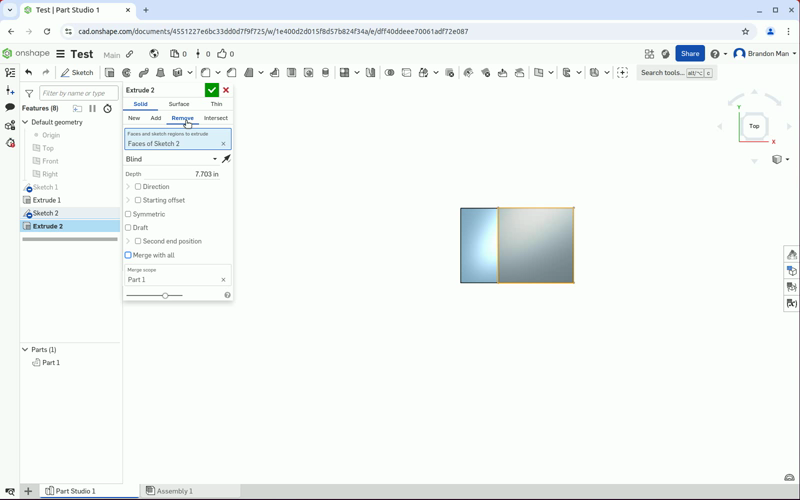
key(space)
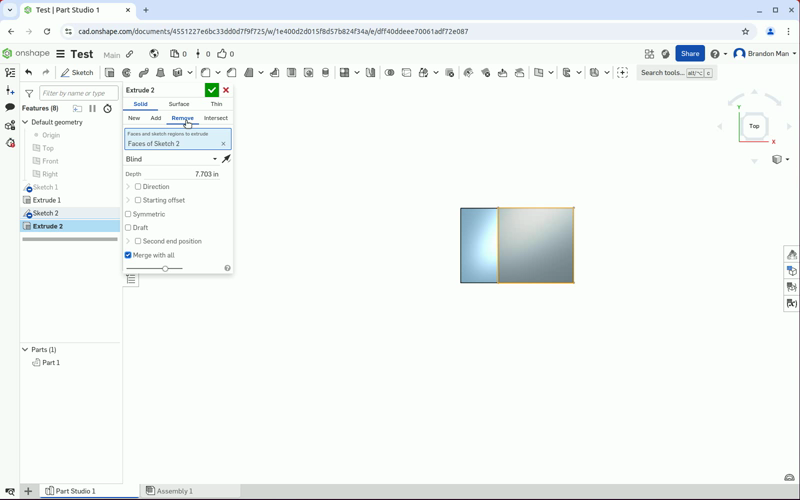
key(enter)
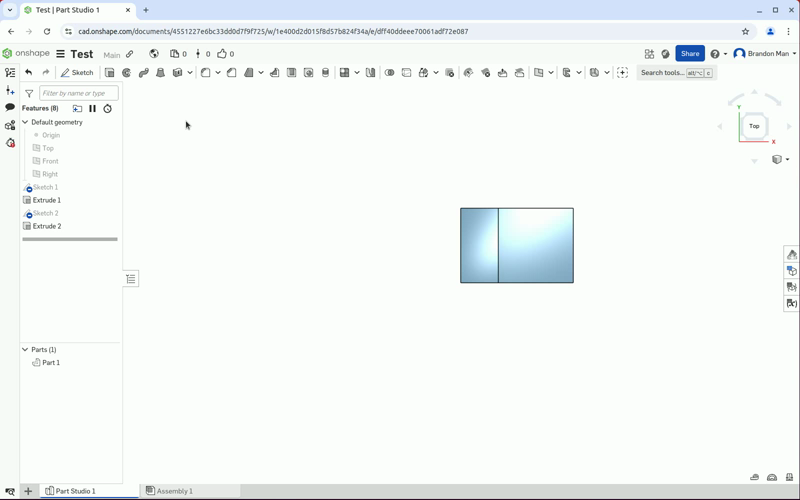
key(shift+h)
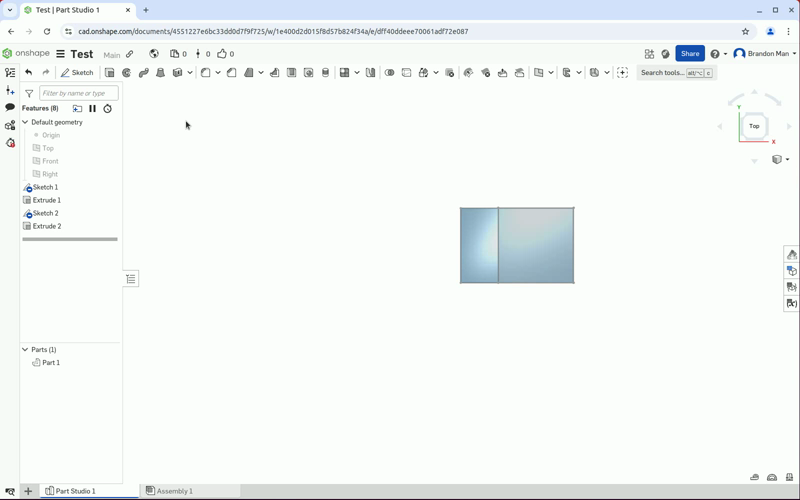
key(shift+h)
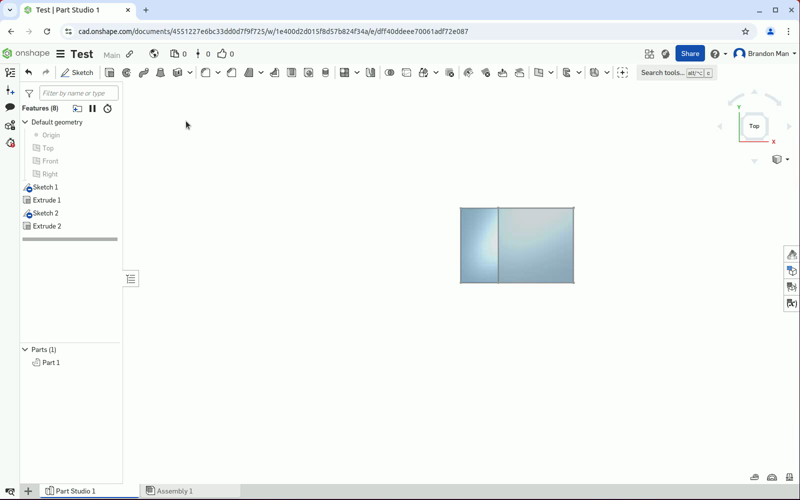
key(shift+7)
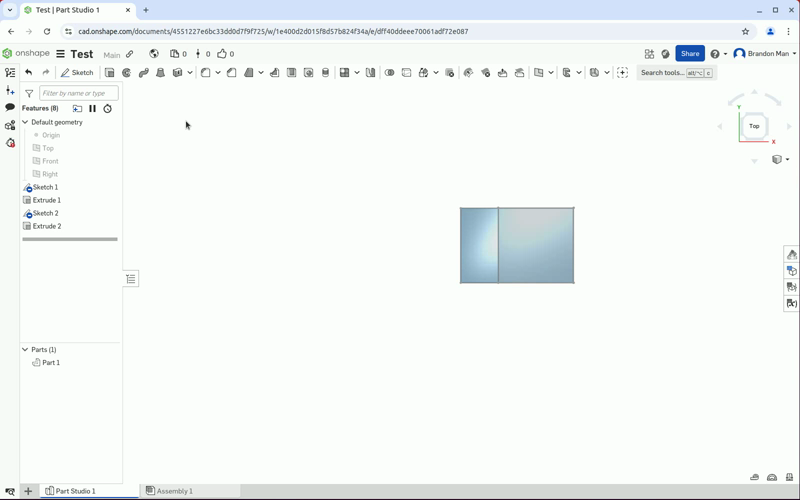
key(up, 3)
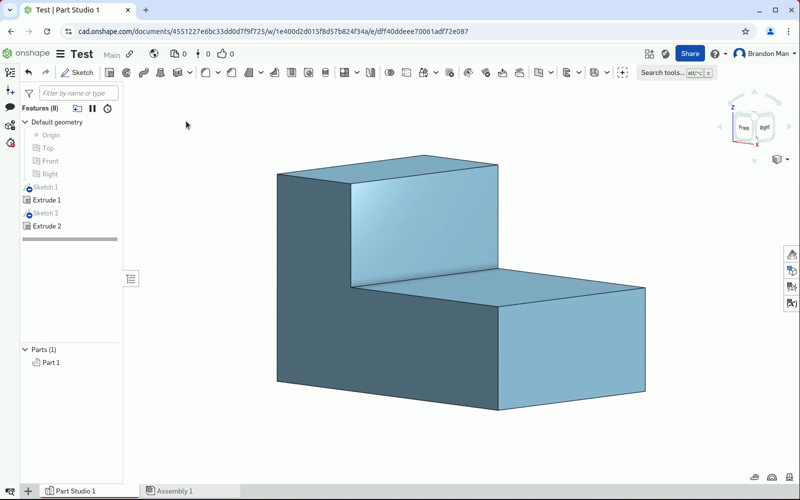
key(left, 3)
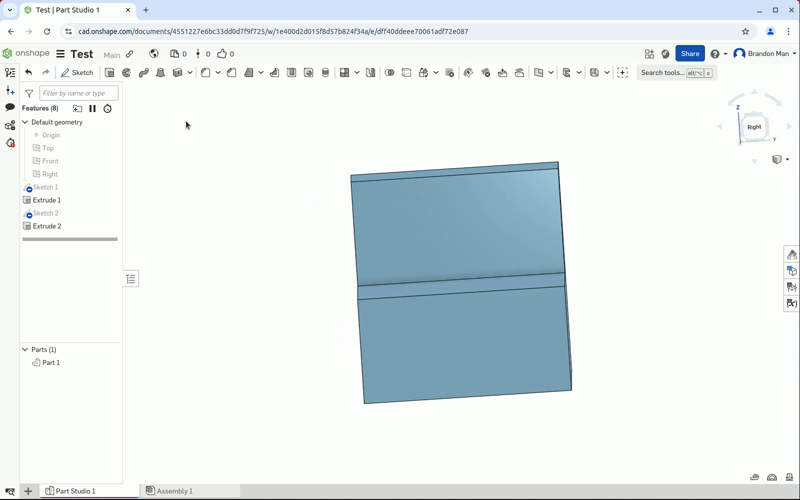
key(right, 3)
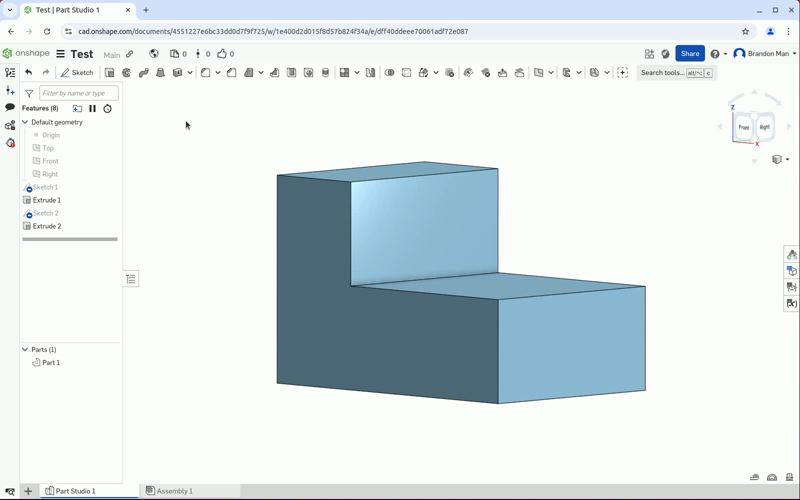
key(down, 3)
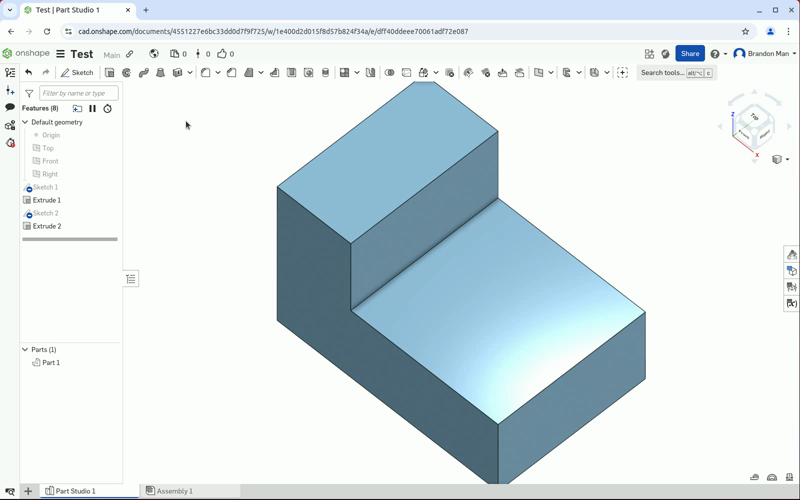
mouse_move(73, 189)
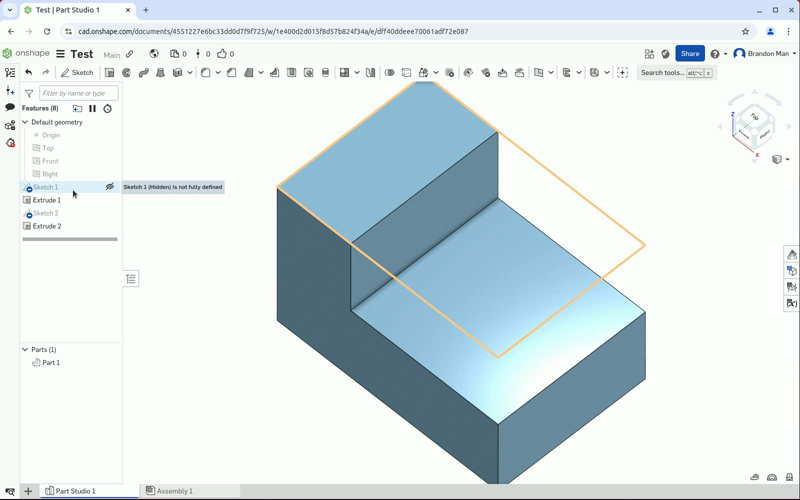
click(73, 189)